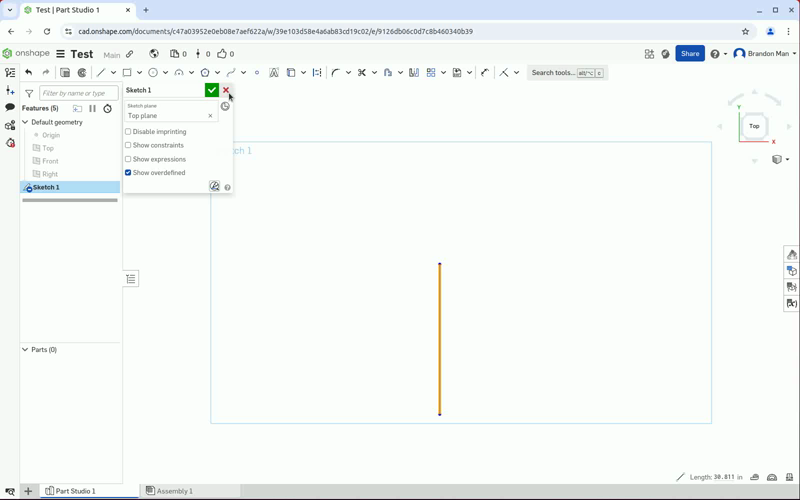
key(shift+h)
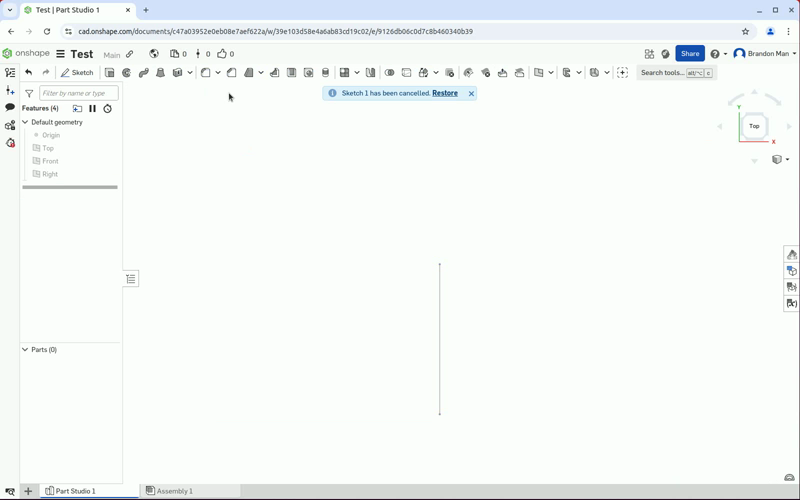
key(shift+s)
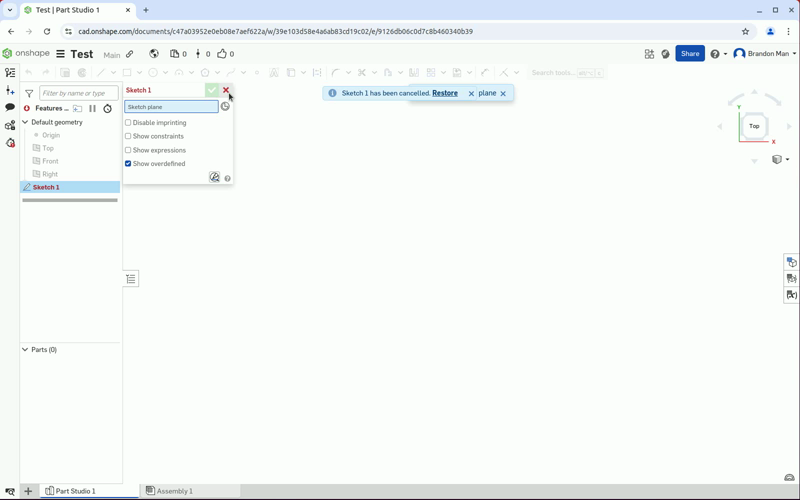
mouse_move(73, 150)
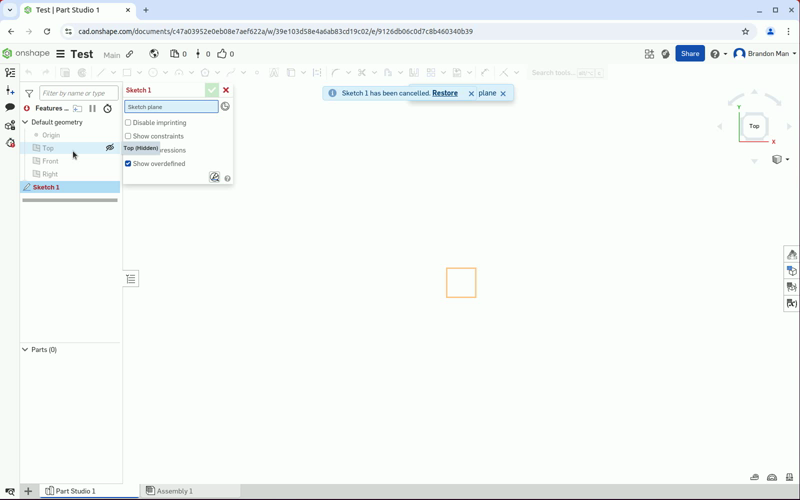
click(73, 150)
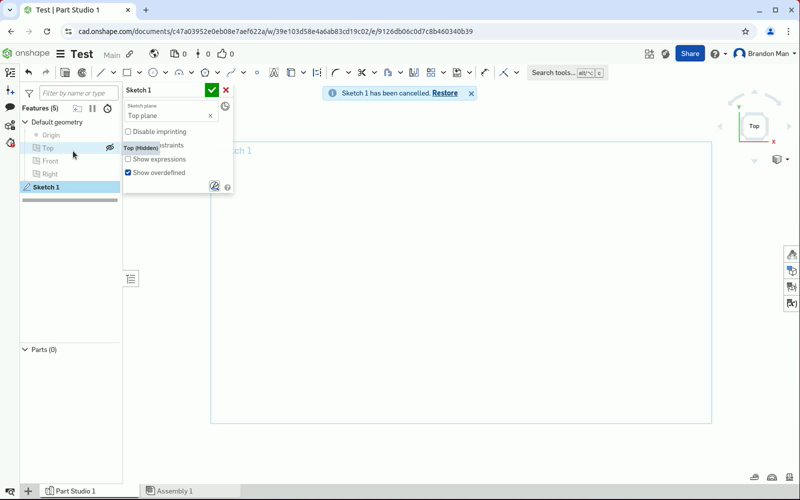
mouse_move(73, 352)
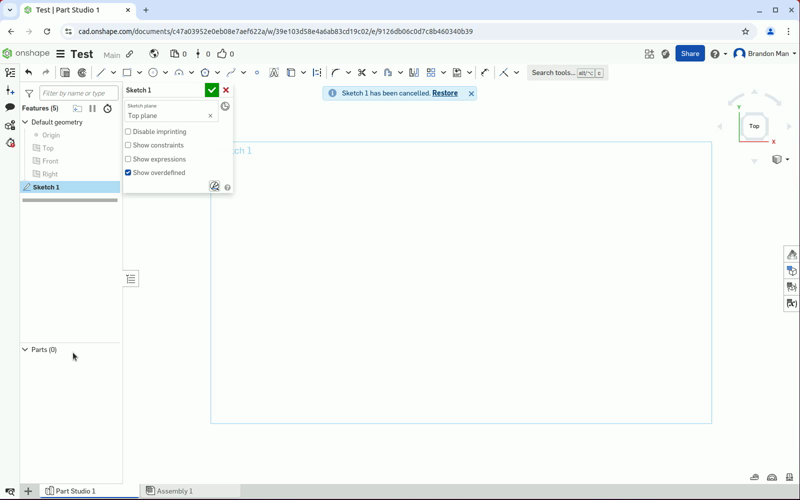
key(y)
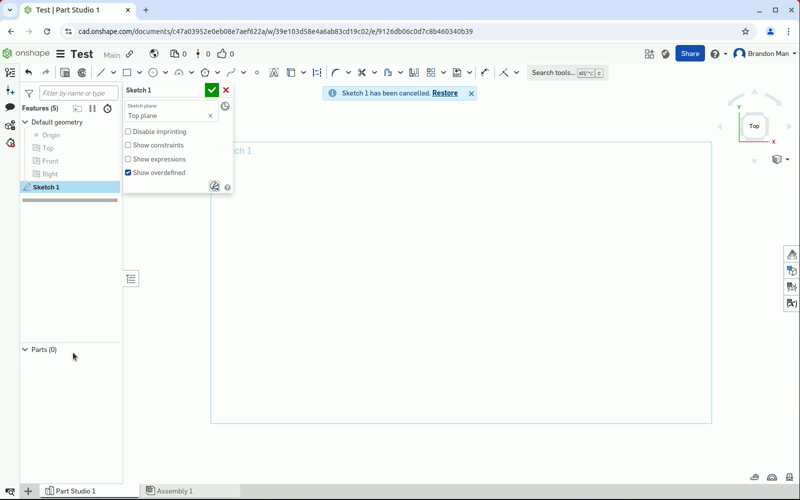
key(l)
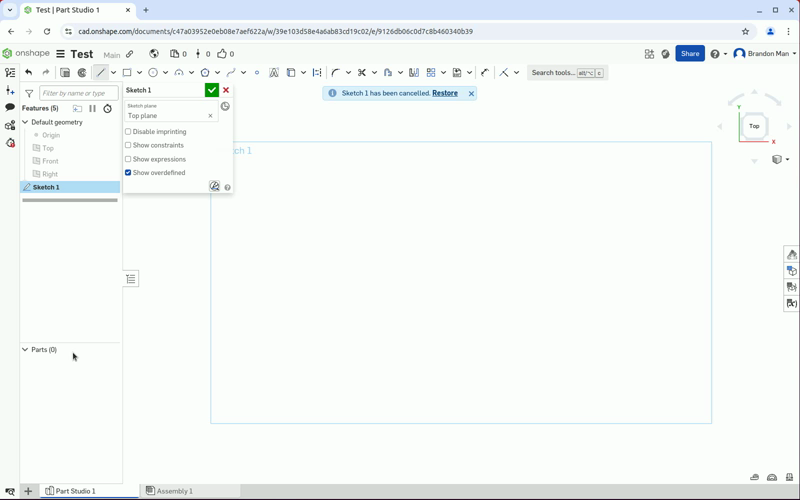
key_down(shift)
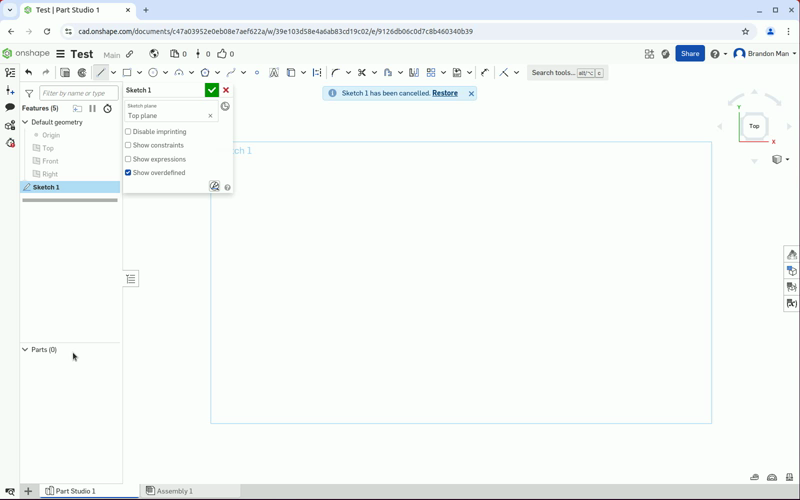
mouse_move(348, 303)
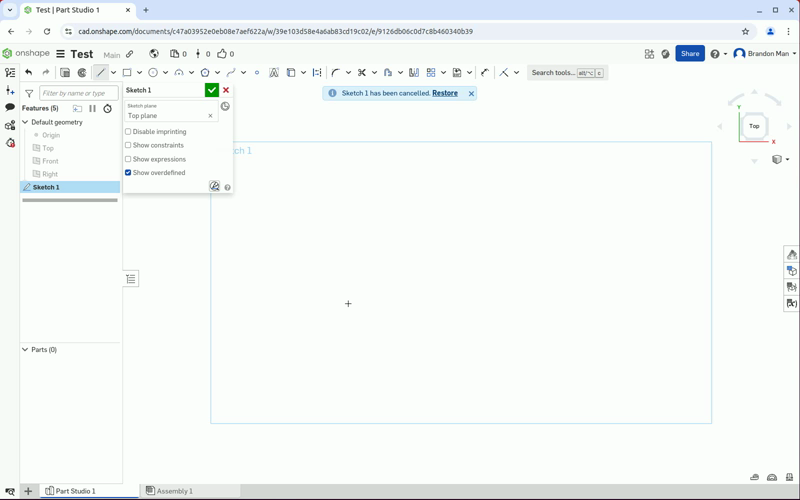
click(348, 303)
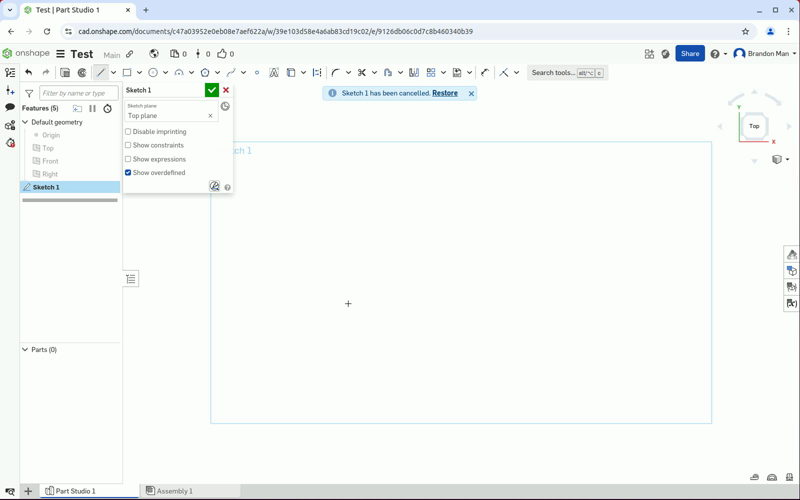
key_up(shift)
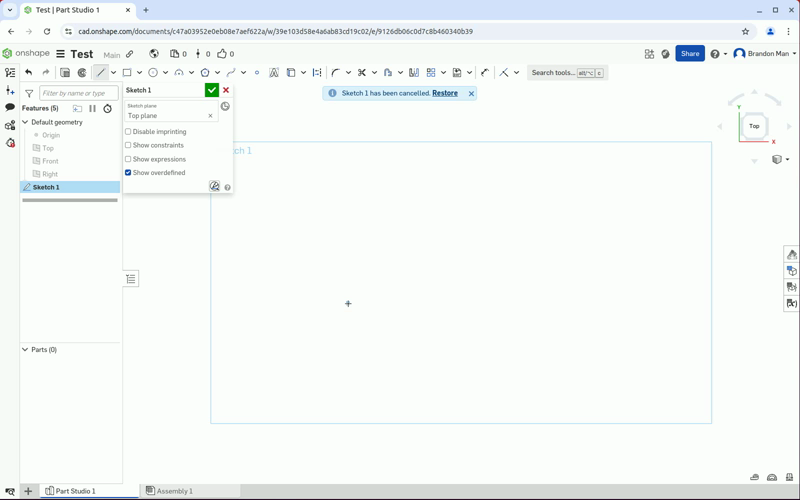
key_down(shift)
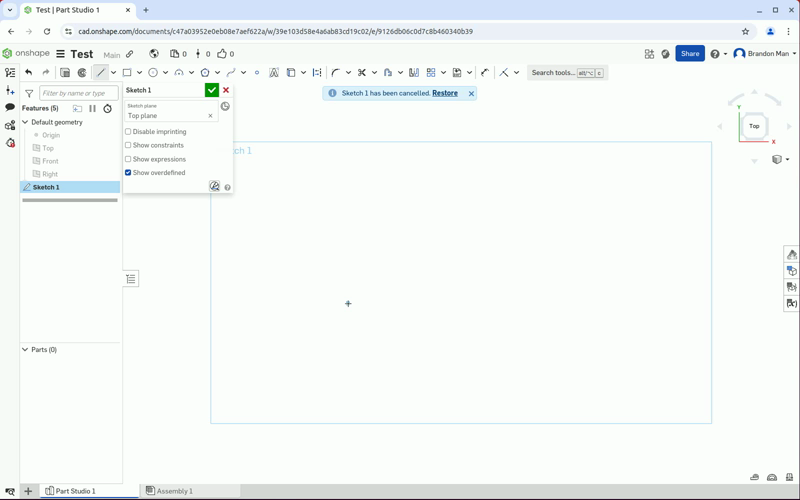
mouse_move(572, 303)
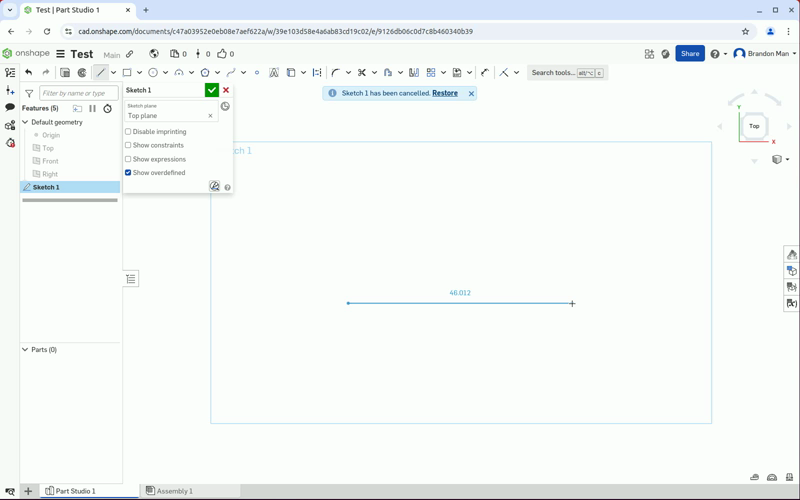
click(572, 303)
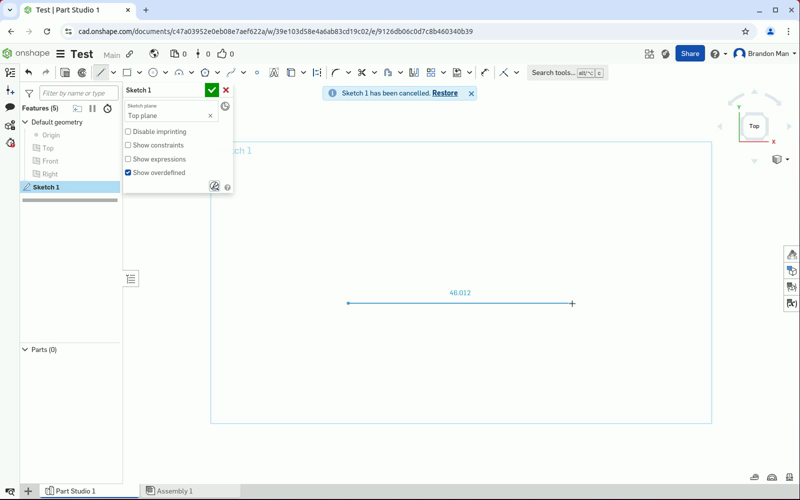
key_up(shift)
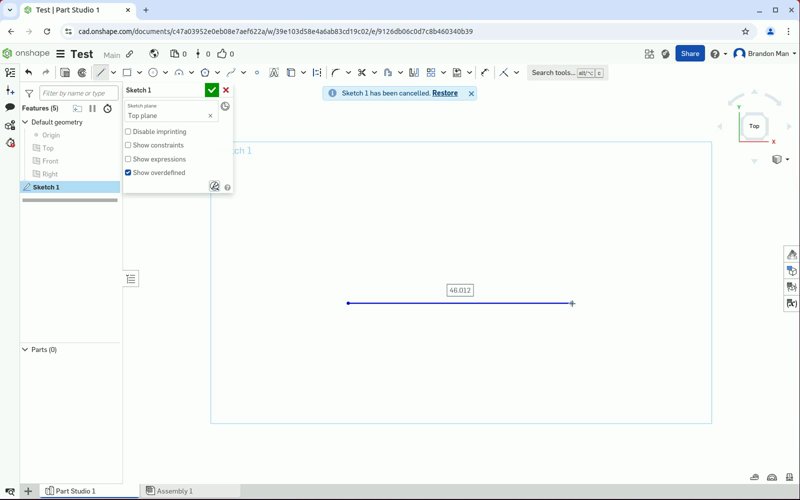
key_down(shift)
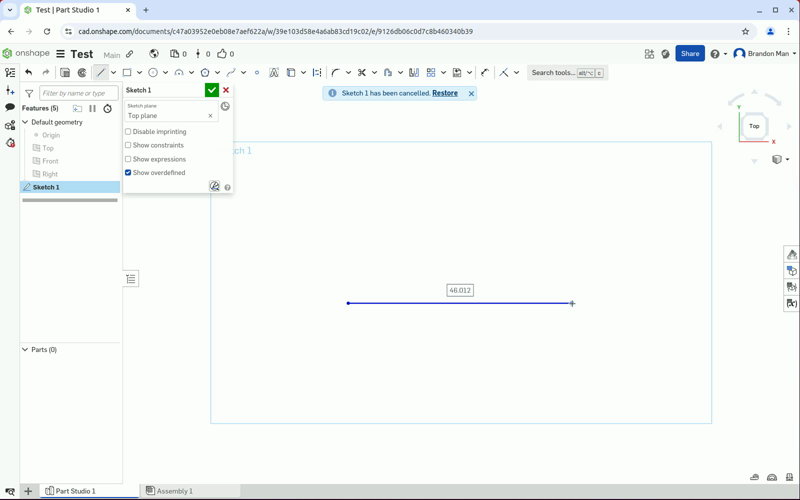
mouse_move(589, 303)
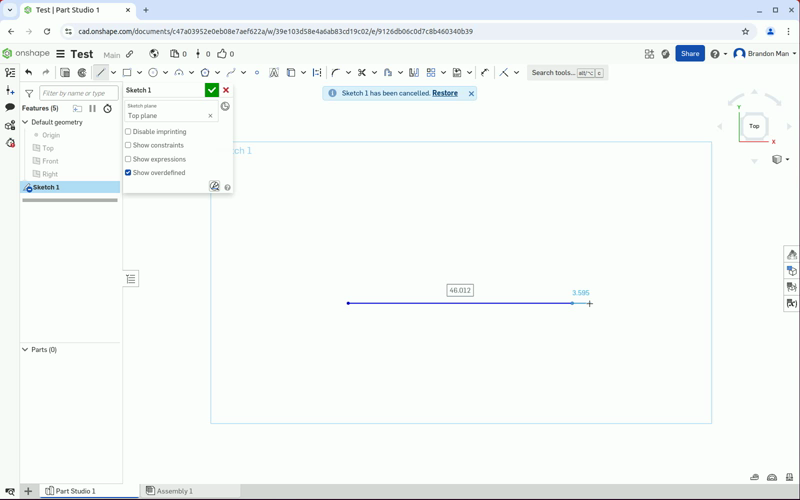
mouse_move(572, 262)
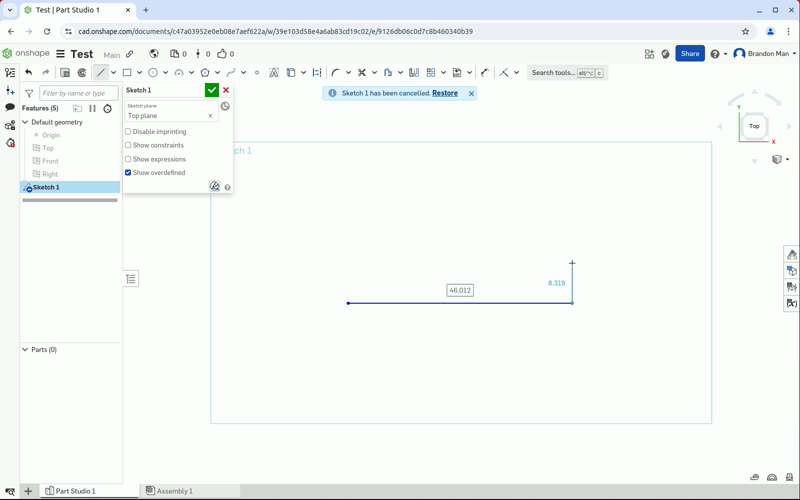
click(572, 262)
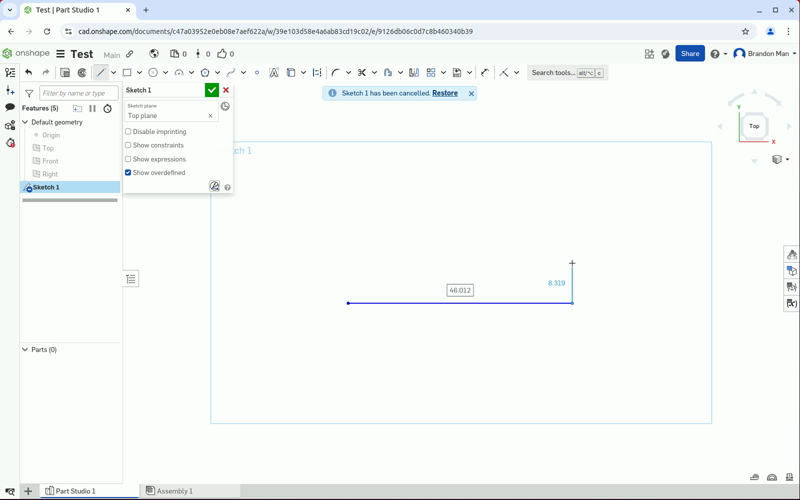
key_up(shift)
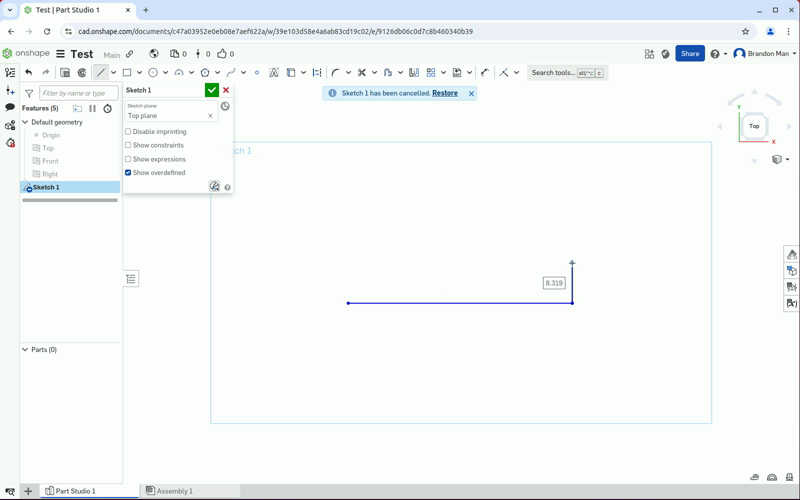
key_down(shift)
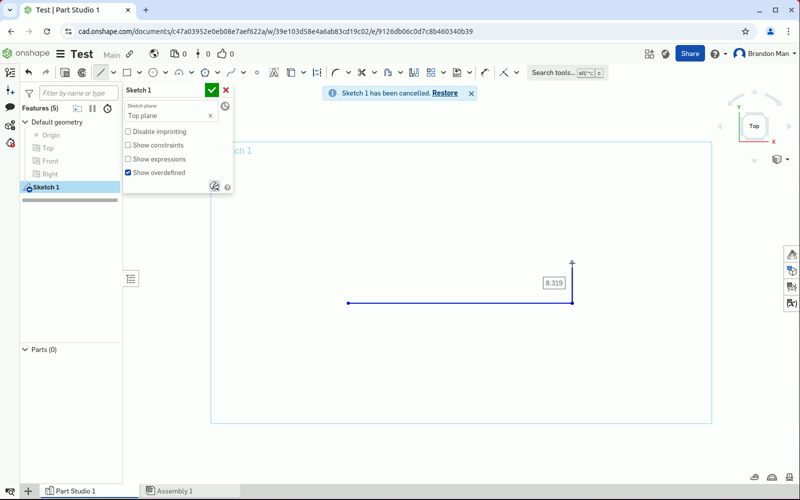
mouse_move(348, 262)
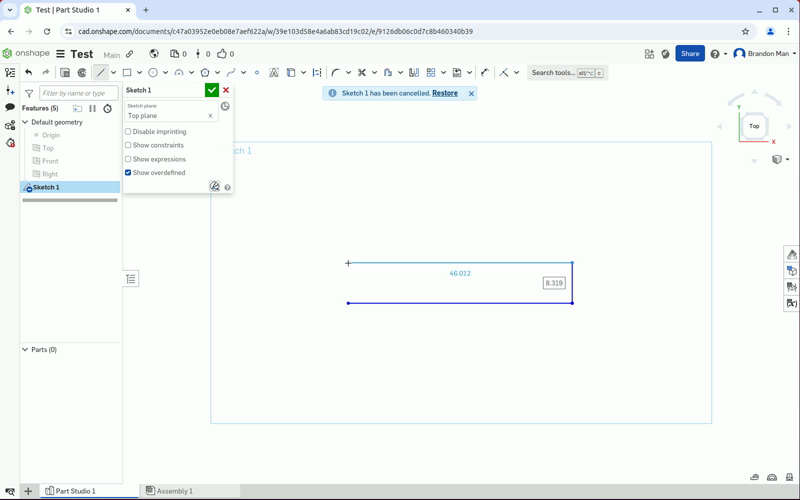
click(348, 262)
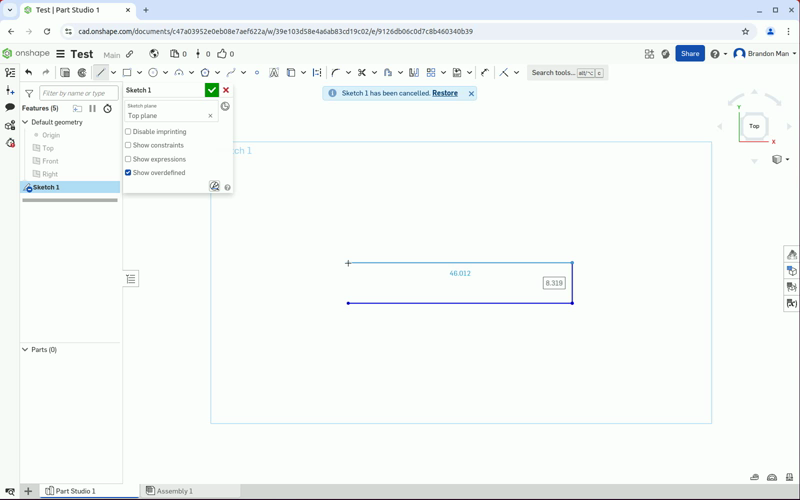
key_up(shift)
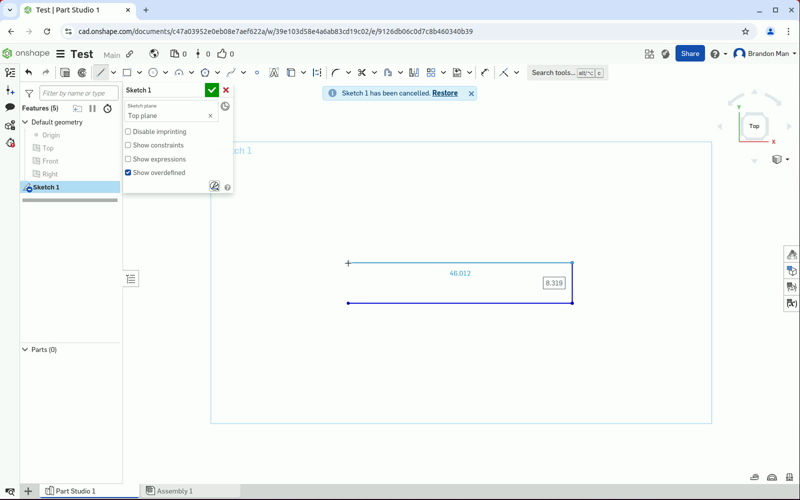
mouse_move(378, 262)
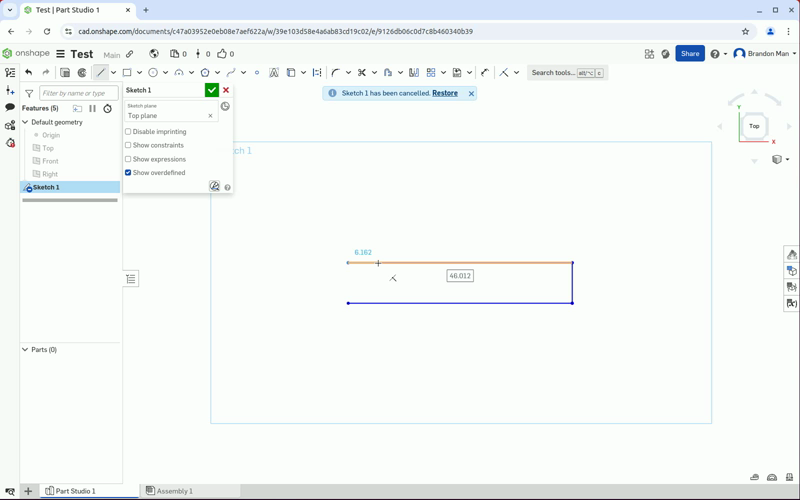
key_down(shift)
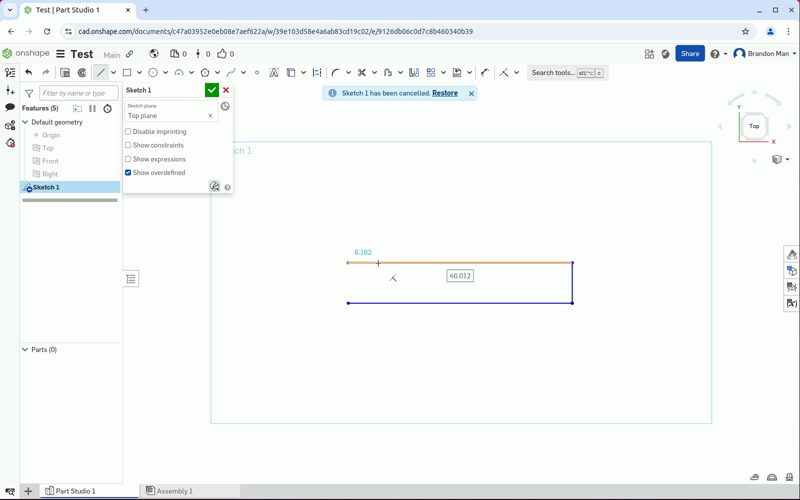
mouse_move(348, 303)
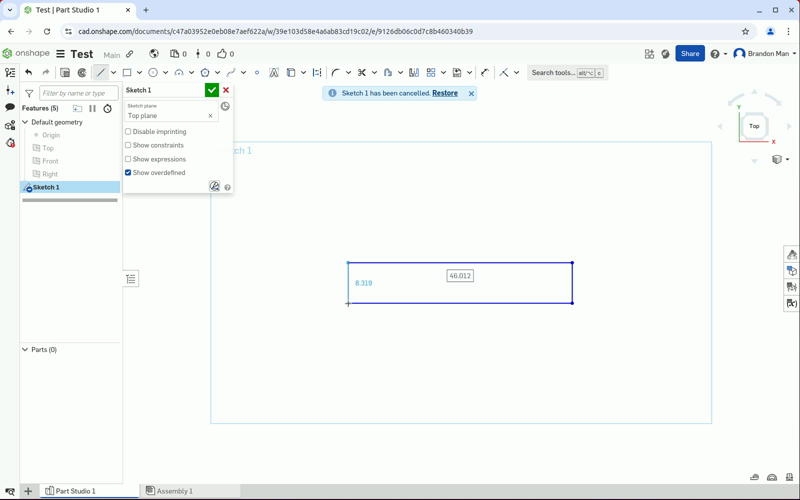
key_up(shift)
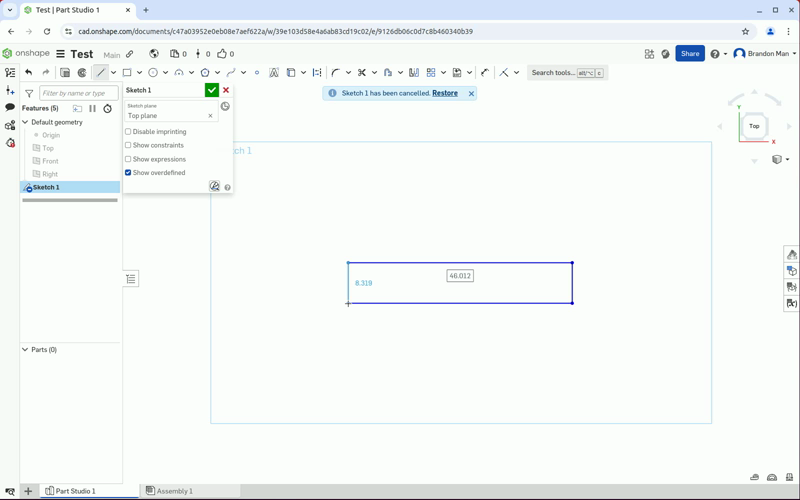
click(348, 303)
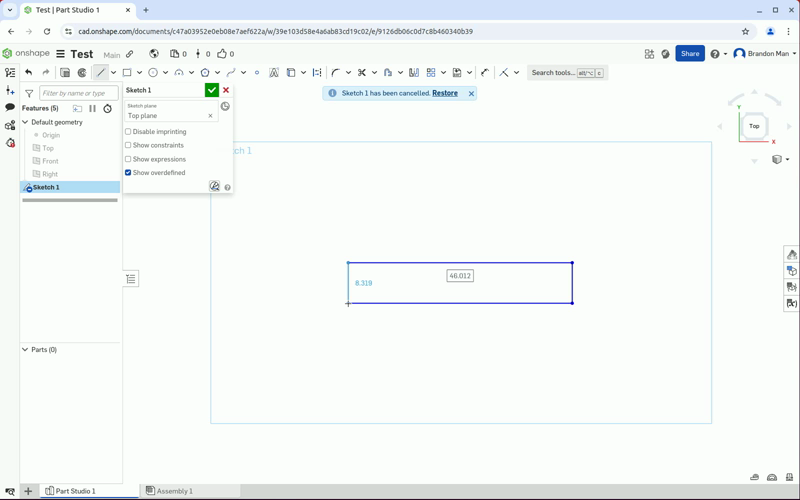
key(esc)
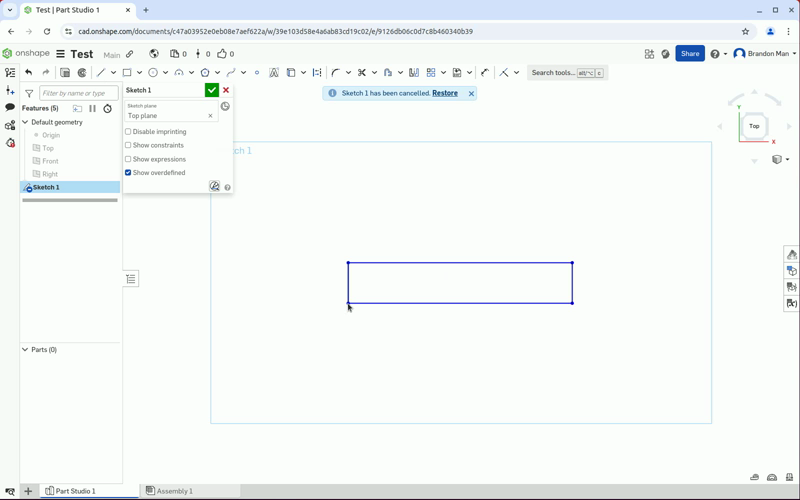
key(c)
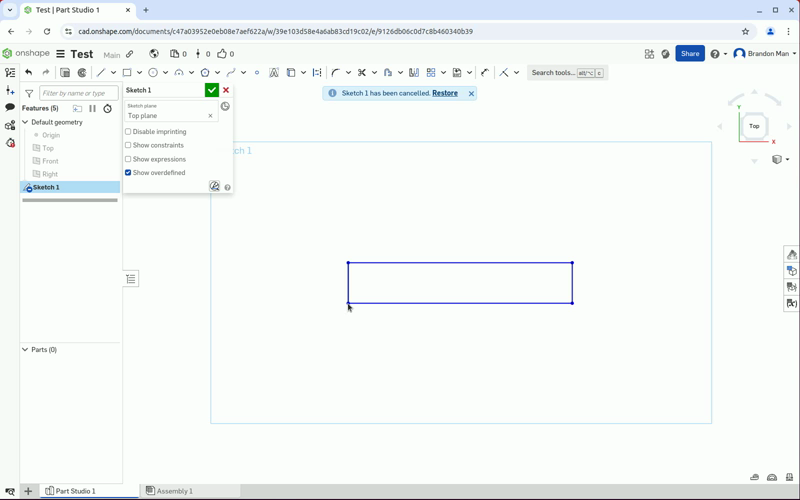
key_down(shift)
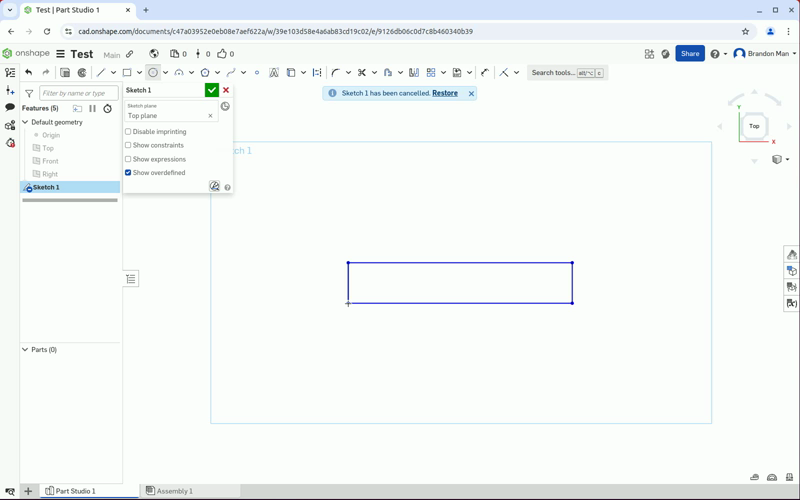
mouse_move(371, 284)
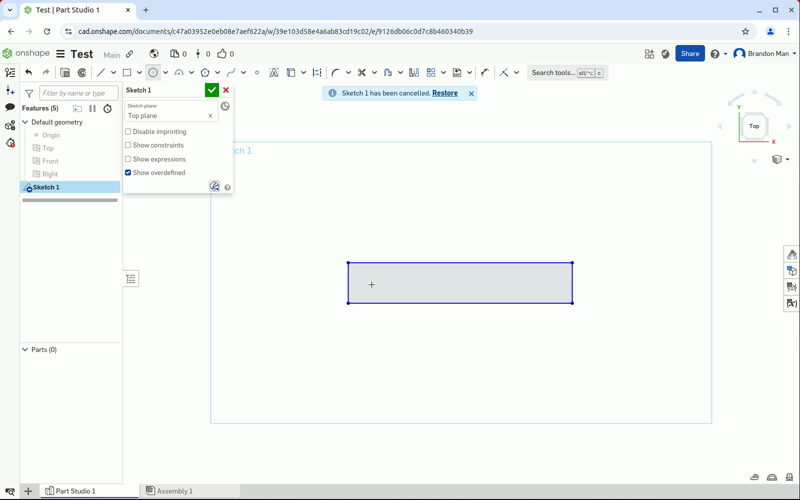
click(371, 284)
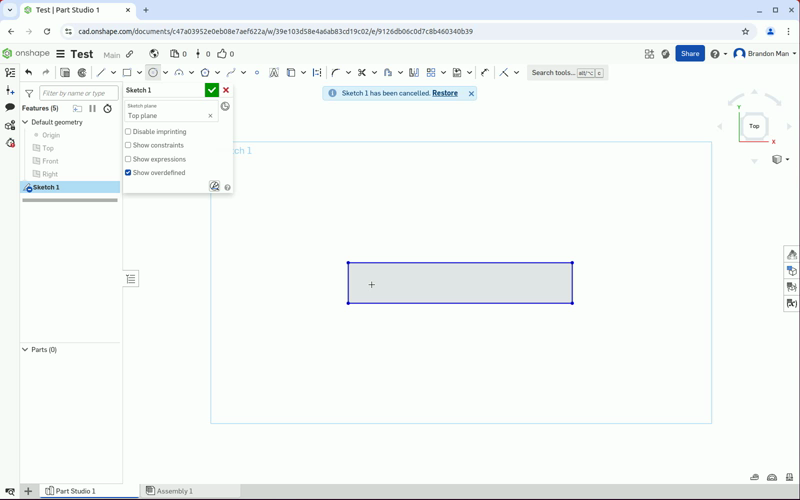
key_up(shift)
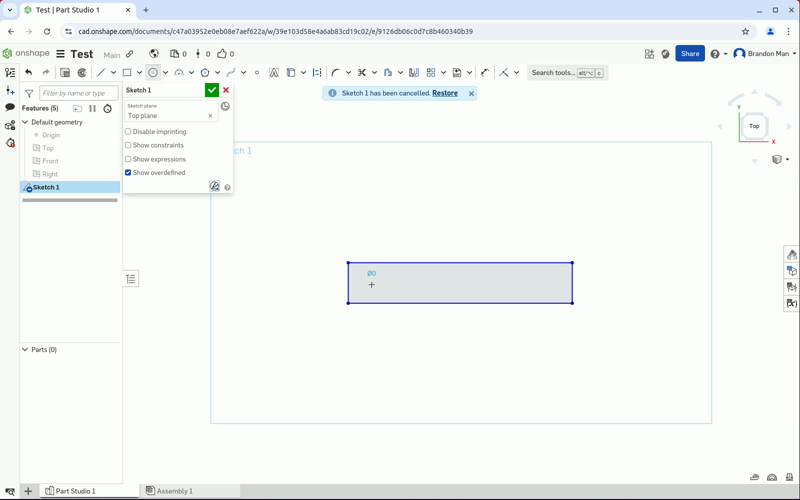
mouse_move(388, 284)
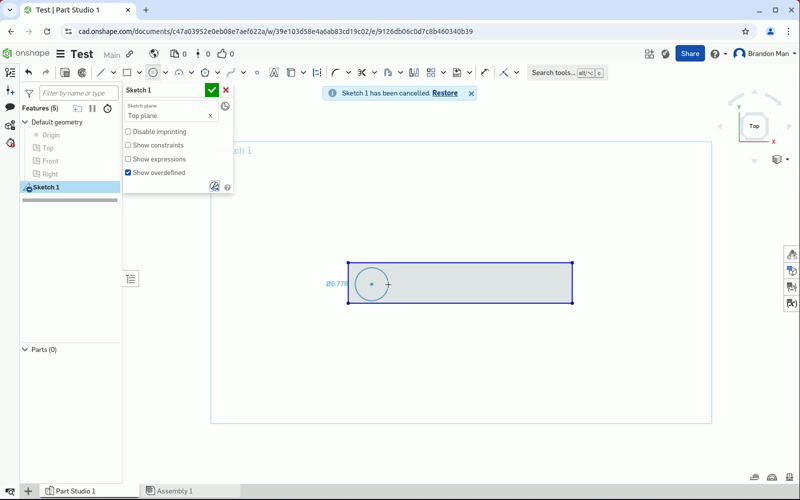
click(388, 284)
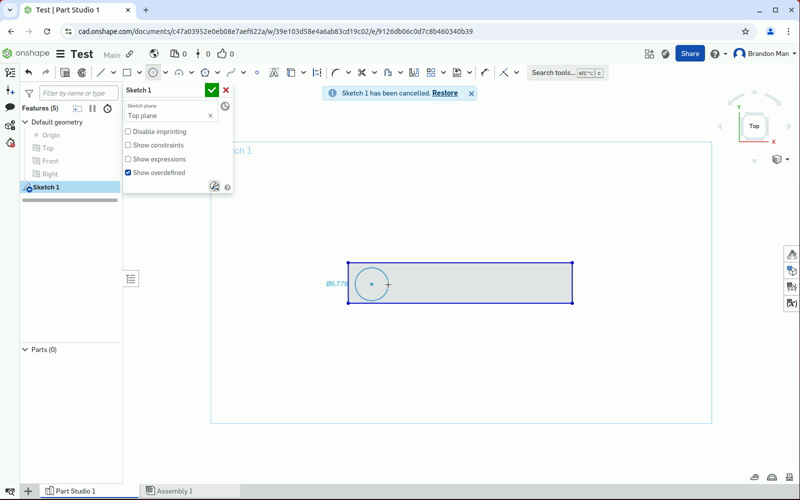
key(esc)
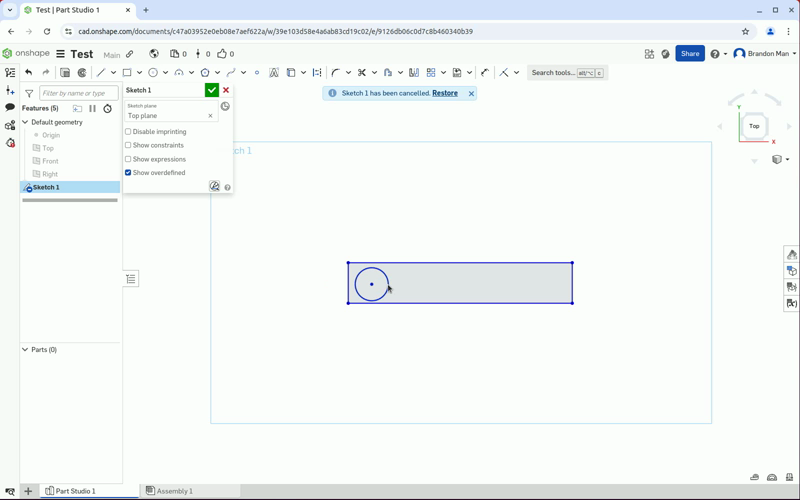
mouse_move(468, 278)
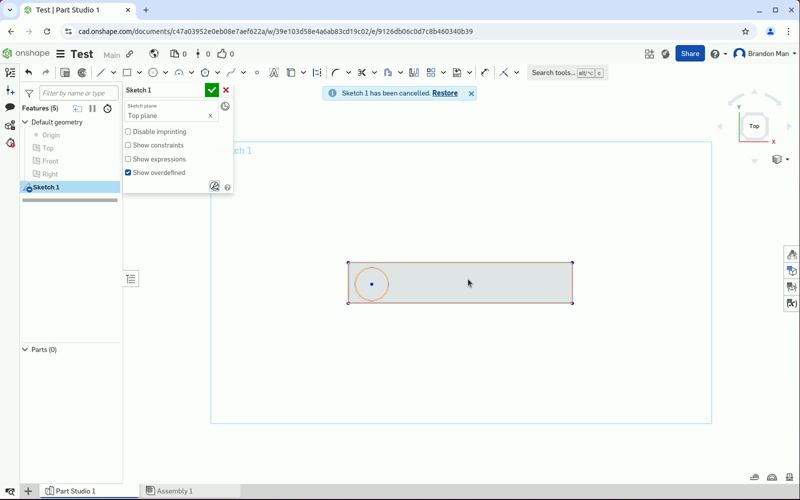
click(468, 278)
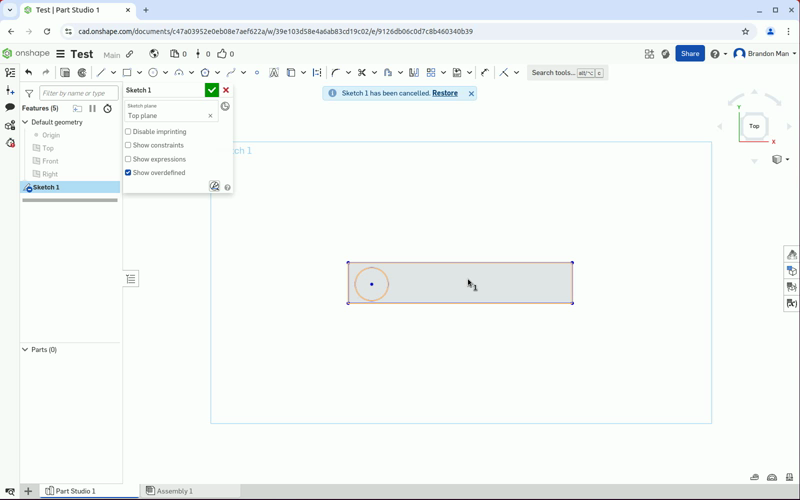
mouse_move(73, 352)
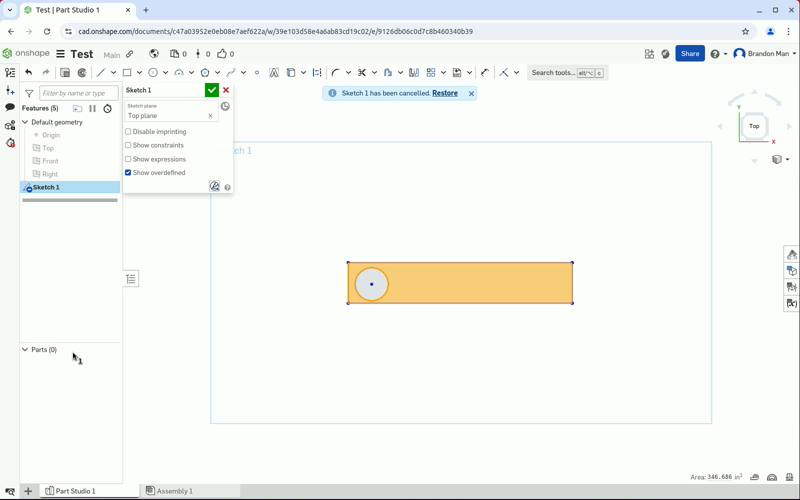
key(shift+y)
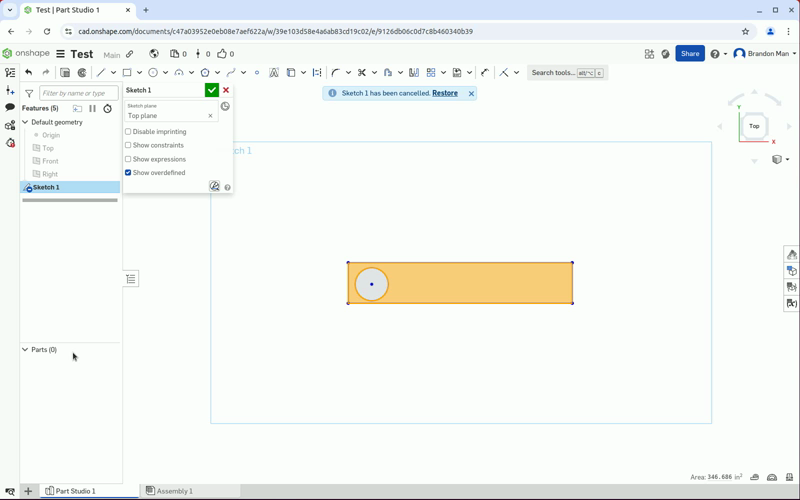
key(shift+e)
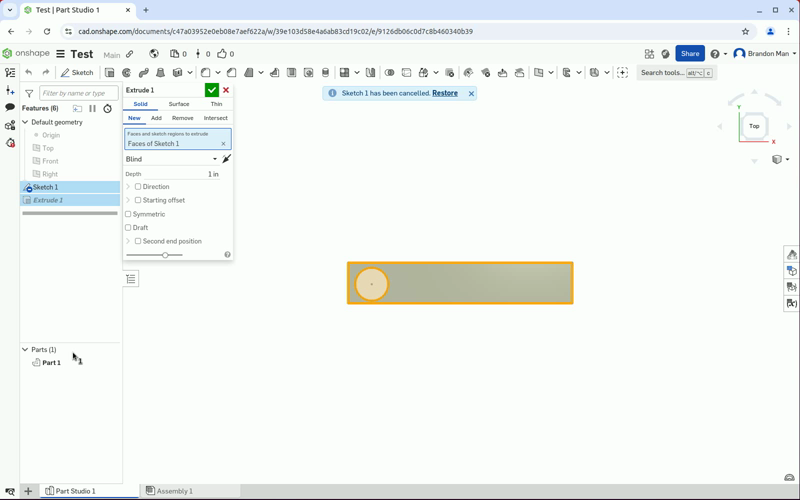
mouse_move(143, 106)
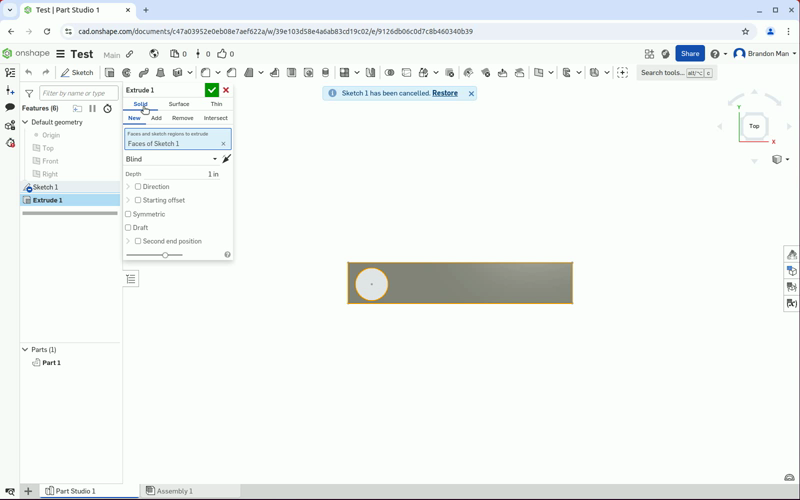
click(143, 106)
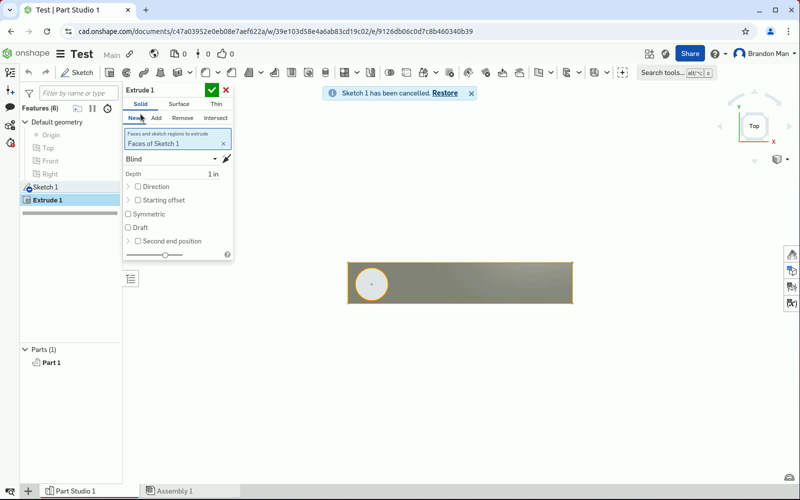
mouse_move(137, 120)
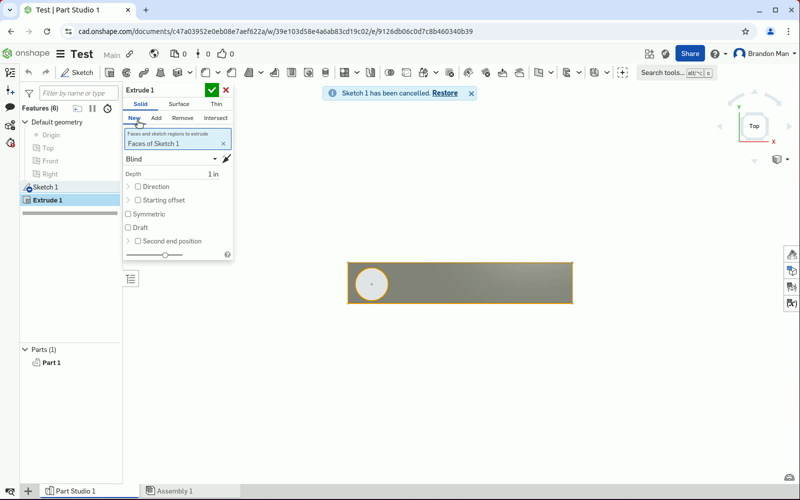
click(137, 120)
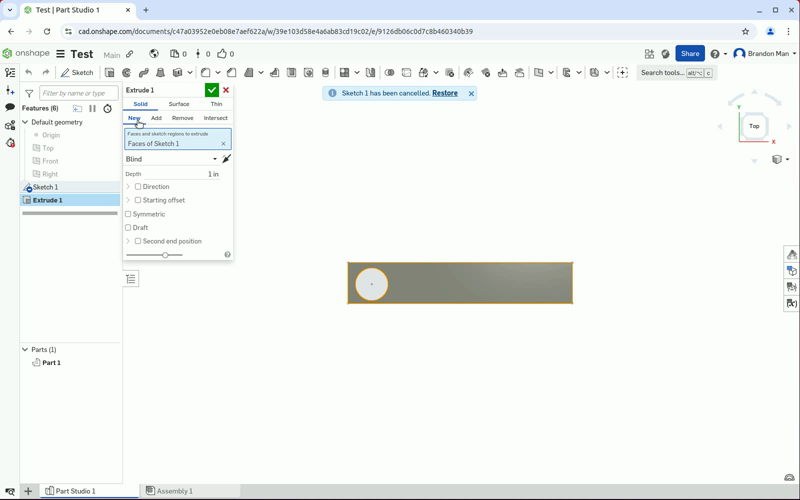
key(tab, 4)
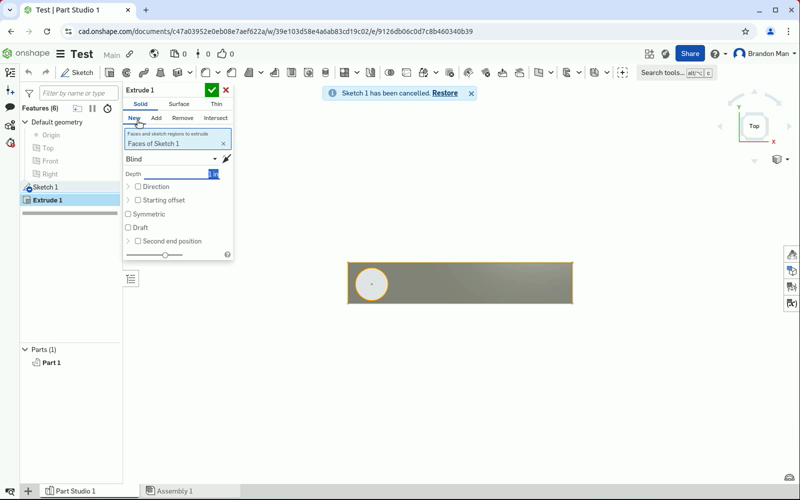
text(1.204)
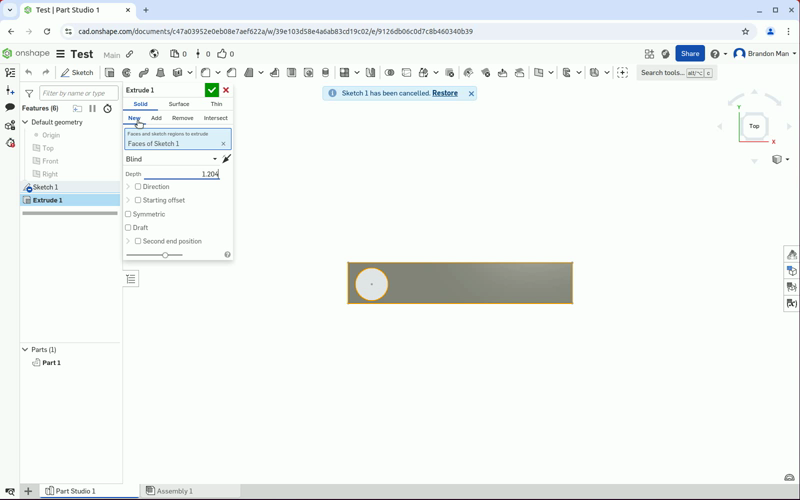
key(enter)
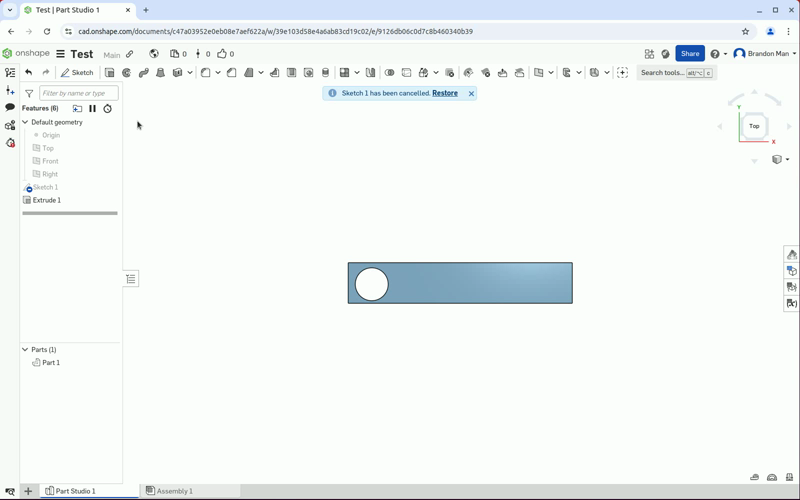
key(shift+h)
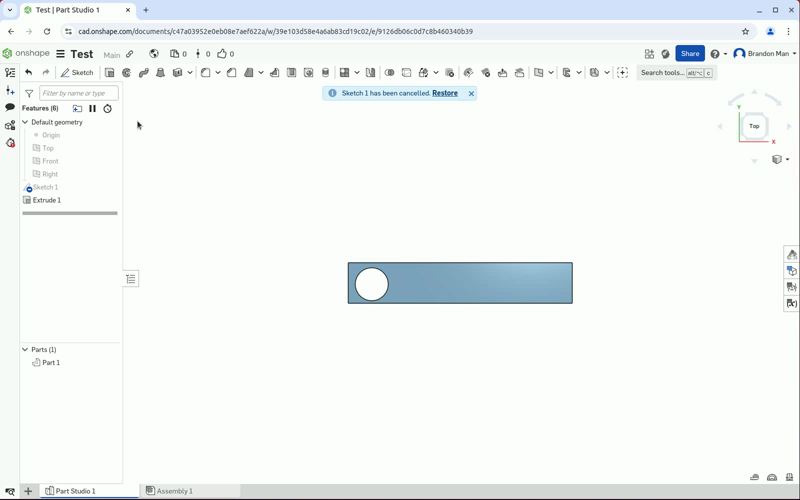
key(shift+h)
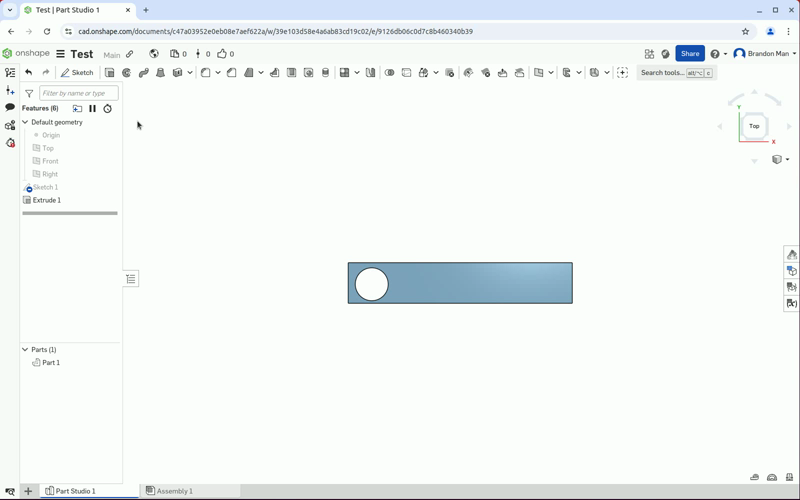
mouse_move(73, 189)
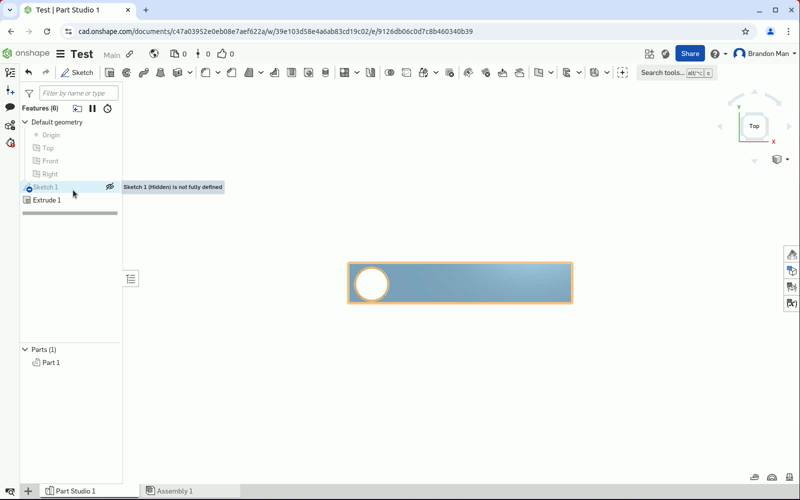
click(73, 189)
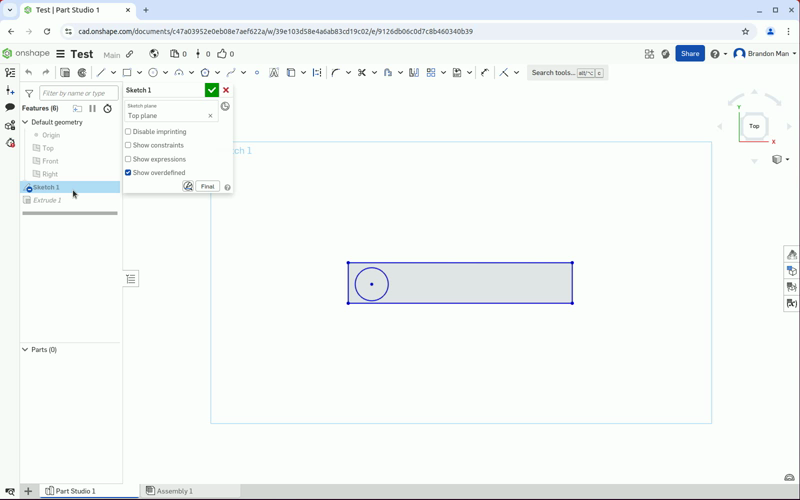
mouse_move(229, 92)
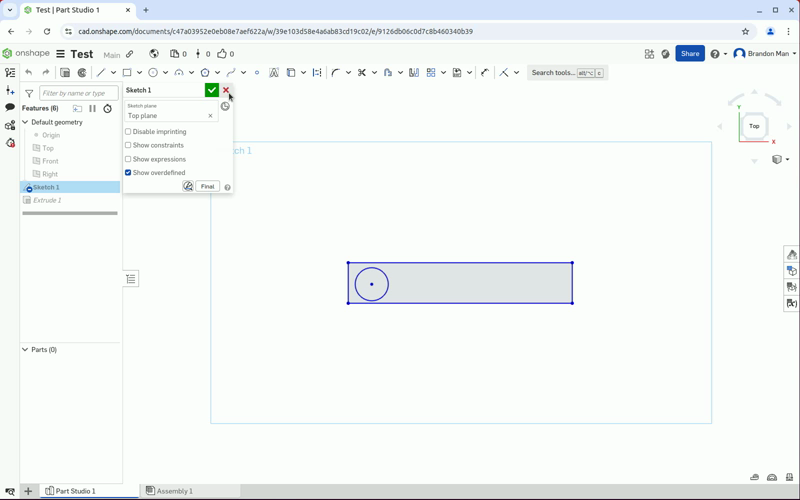
click(229, 92)
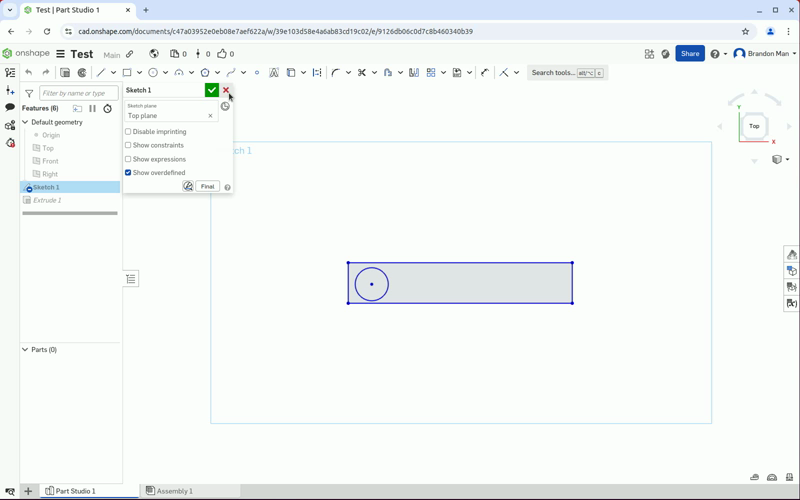
key(shift+s)
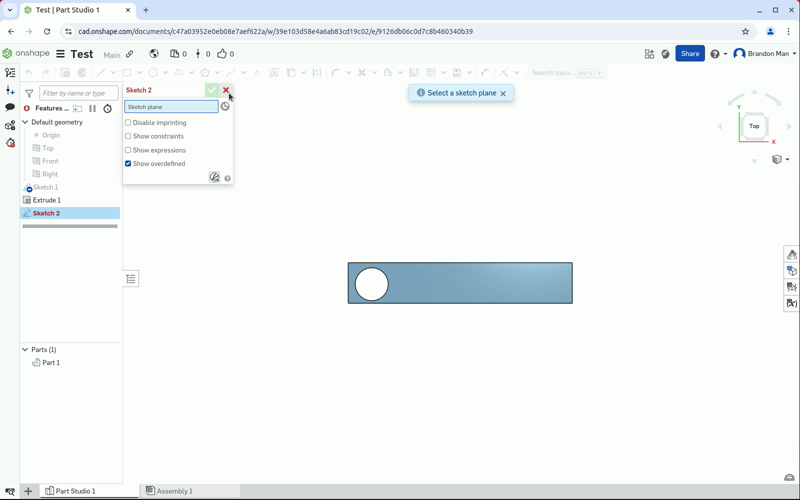
mouse_move(73, 150)
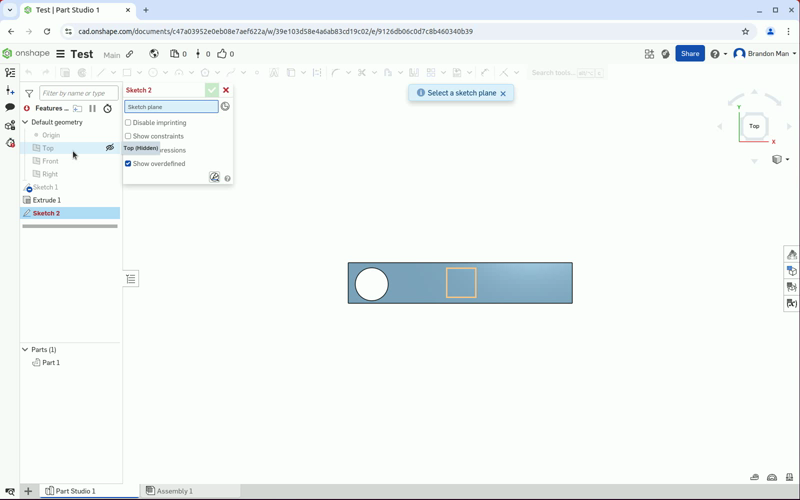
click(73, 150)
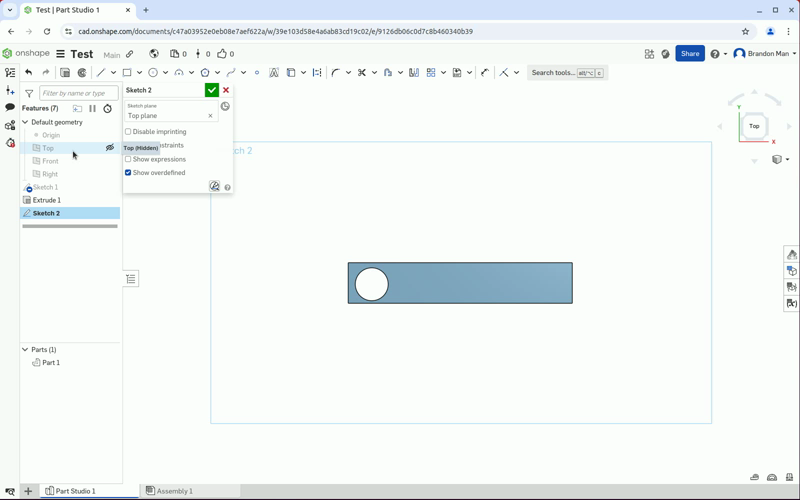
mouse_move(73, 352)
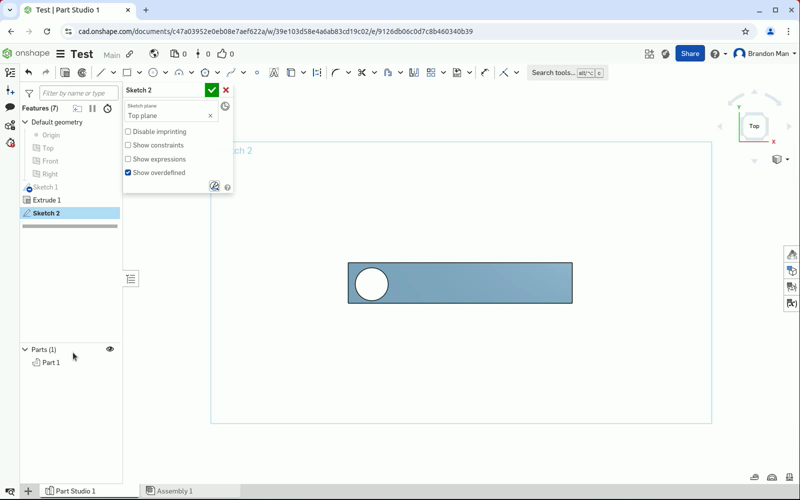
key(y)
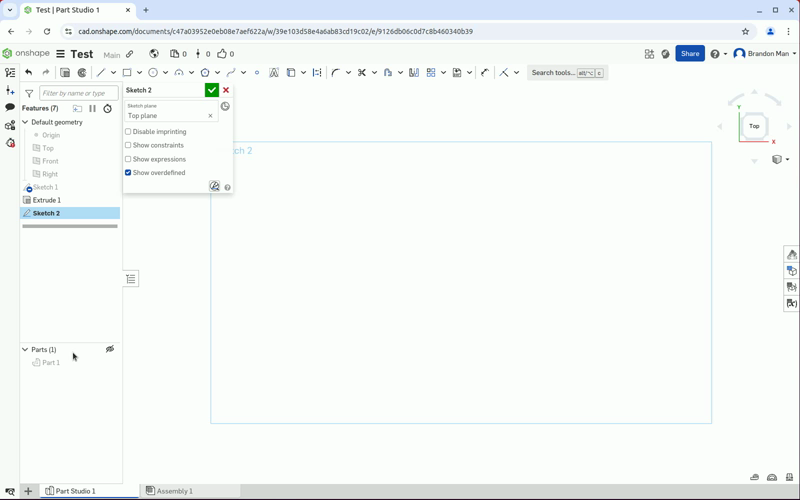
key(l)
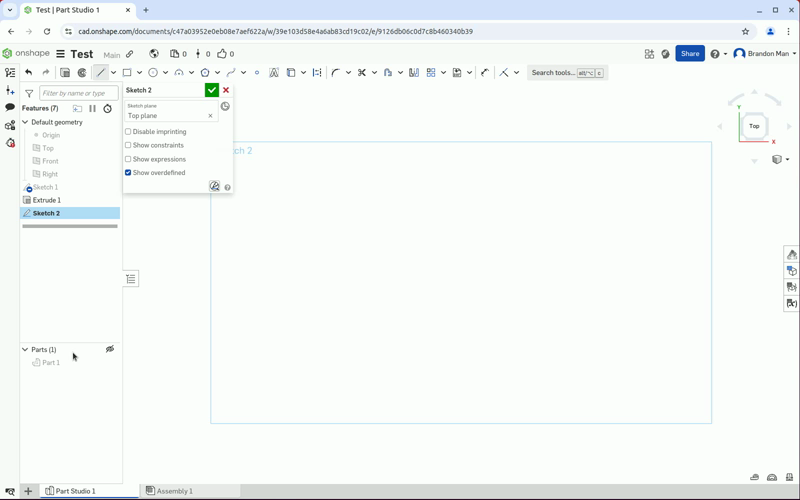
key_down(shift)
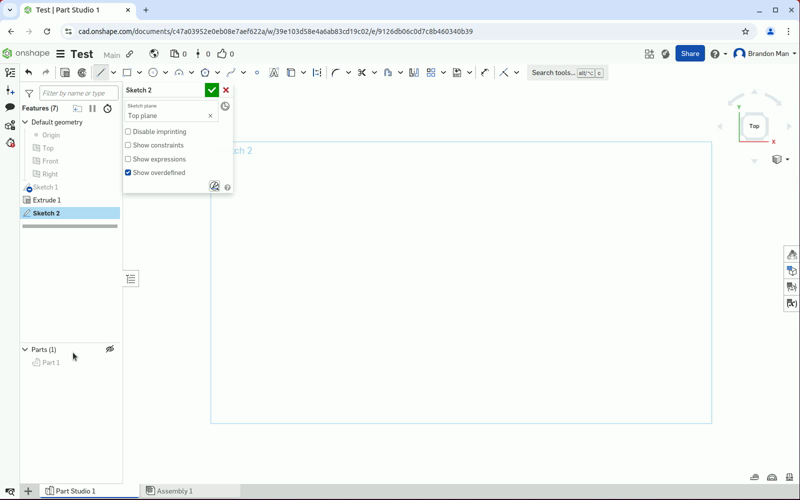
mouse_move(348, 303)
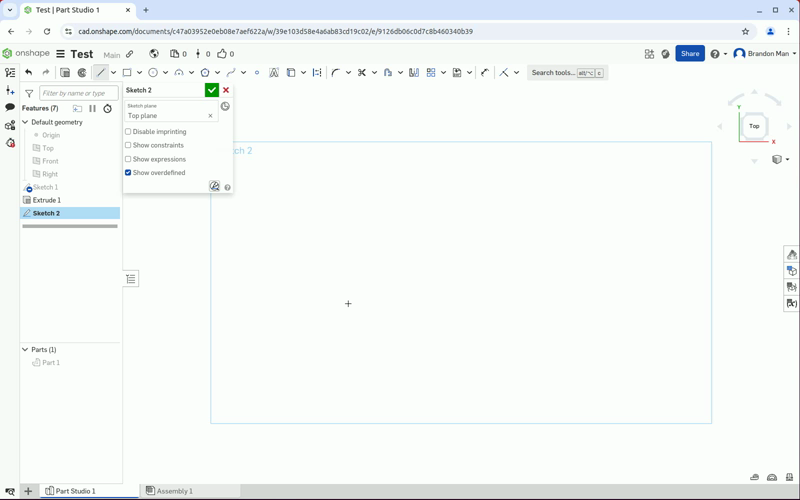
click(348, 303)
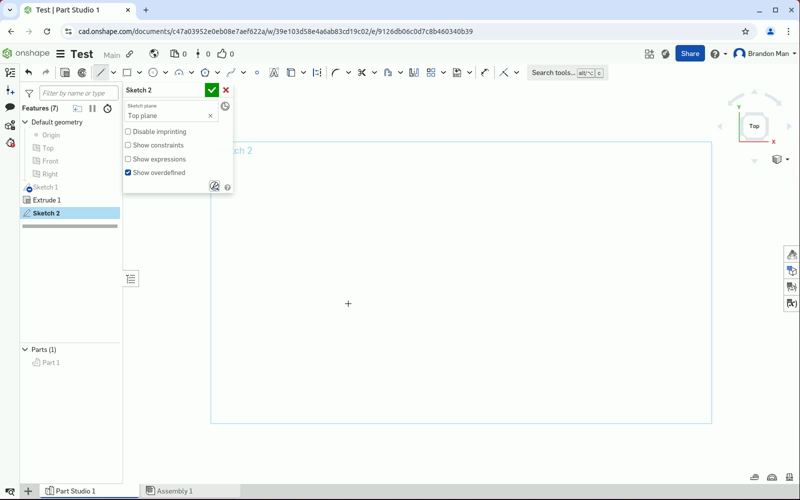
key_up(shift)
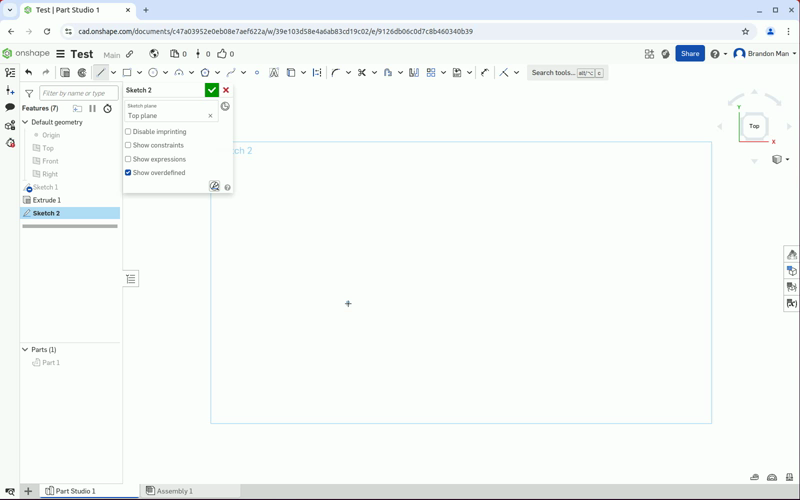
key_down(shift)
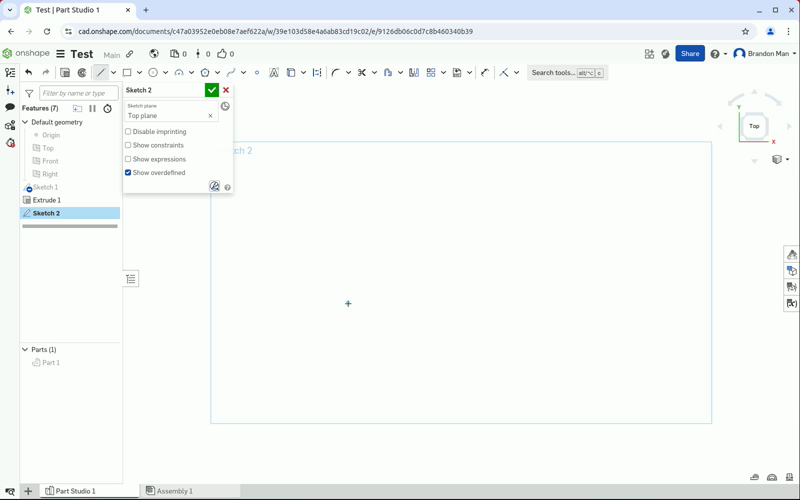
mouse_move(572, 303)
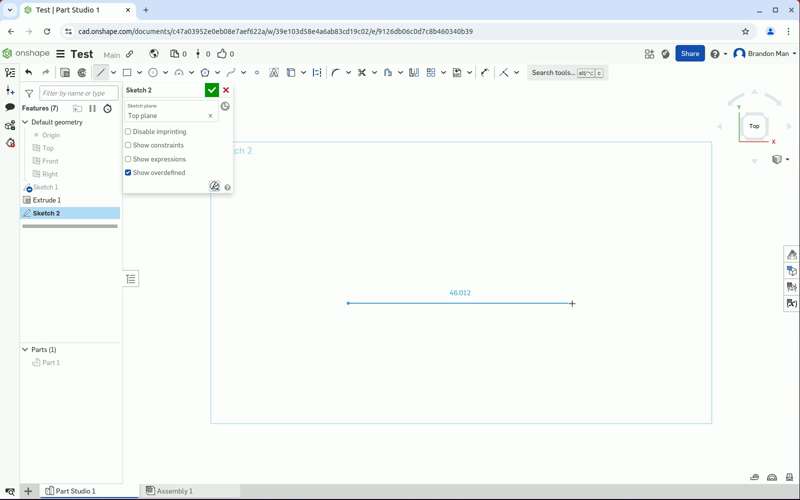
click(572, 303)
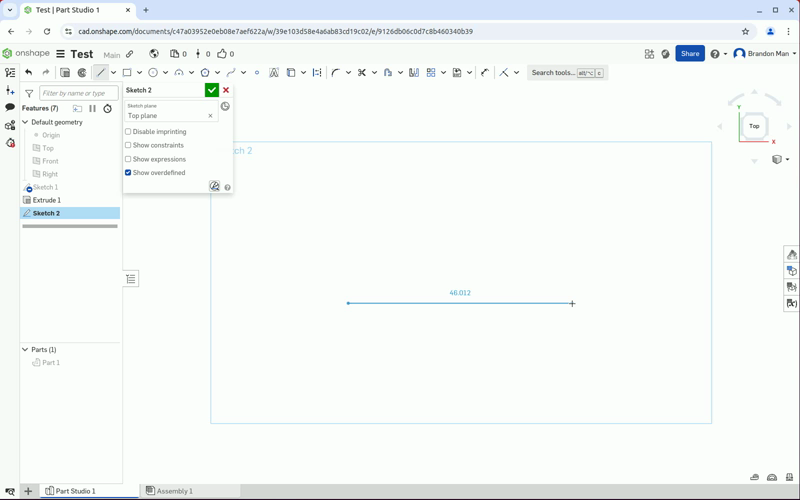
key_up(shift)
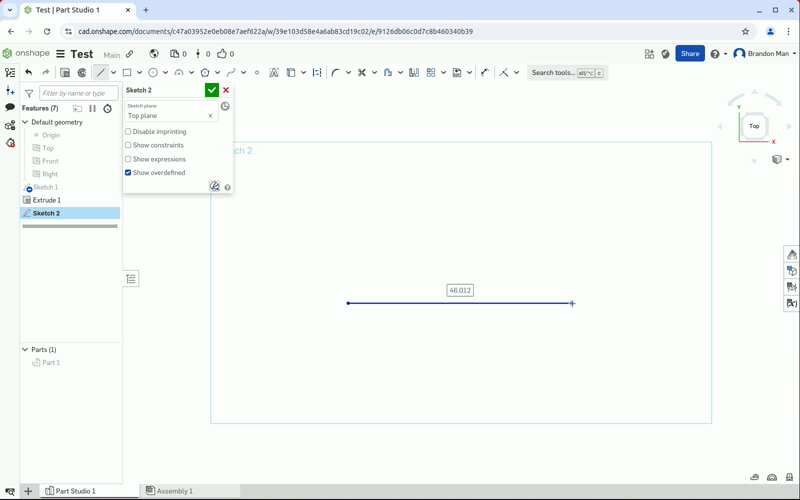
key_down(shift)
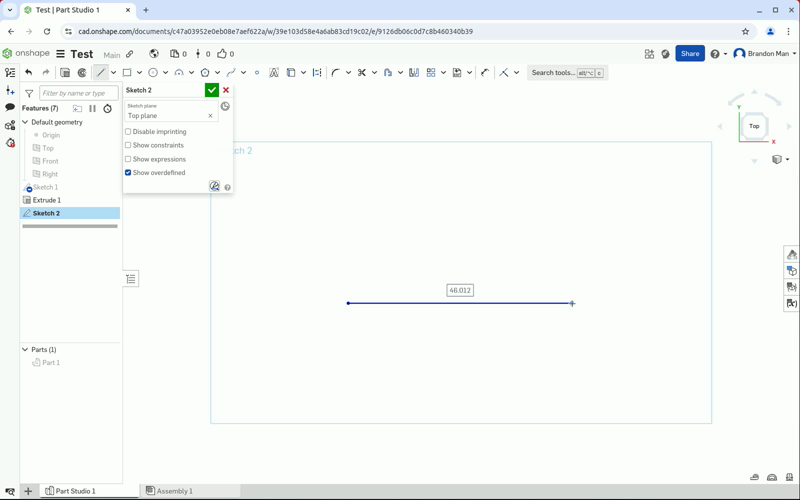
mouse_move(589, 303)
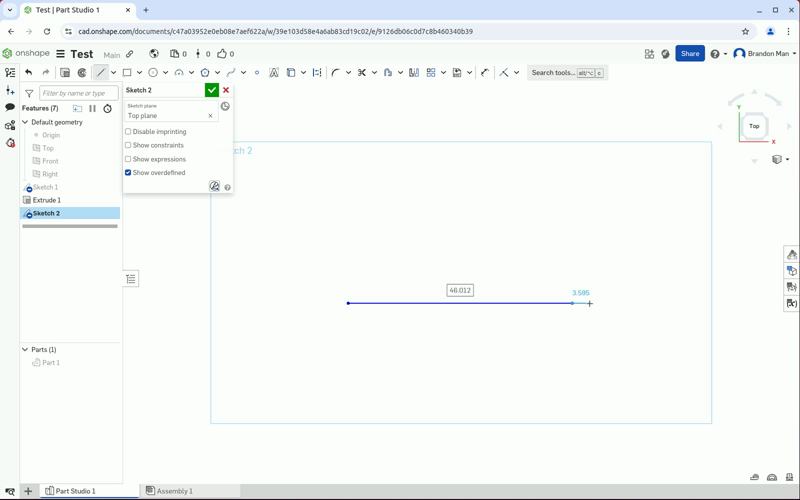
mouse_move(572, 262)
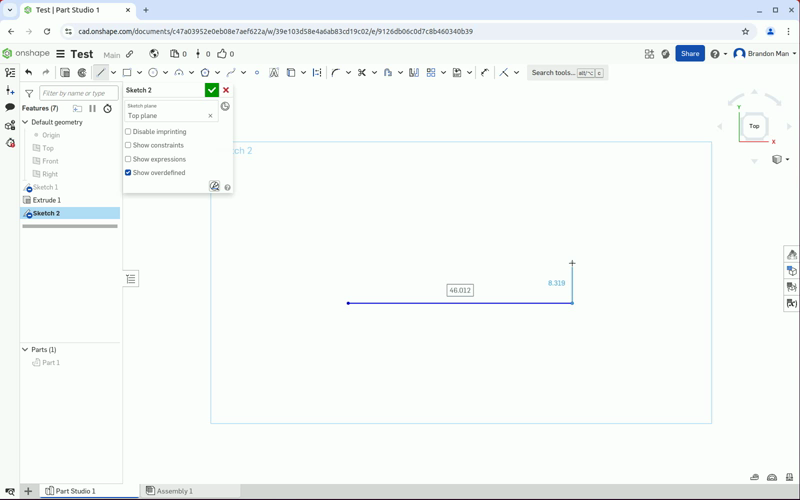
click(572, 262)
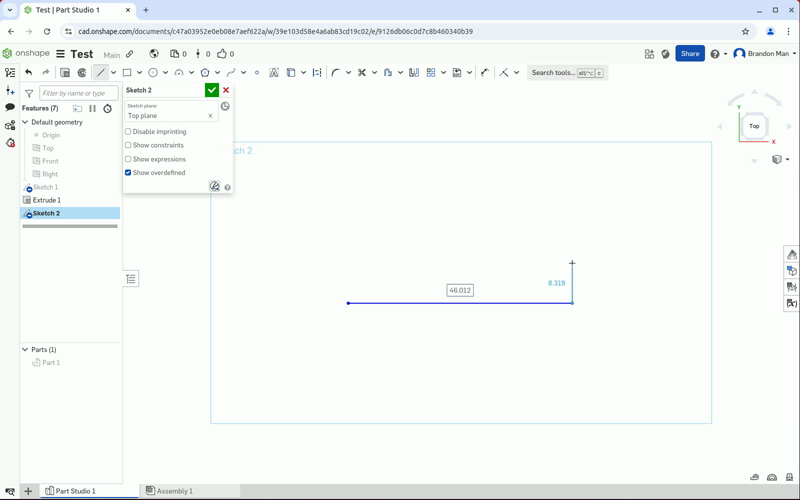
key_up(shift)
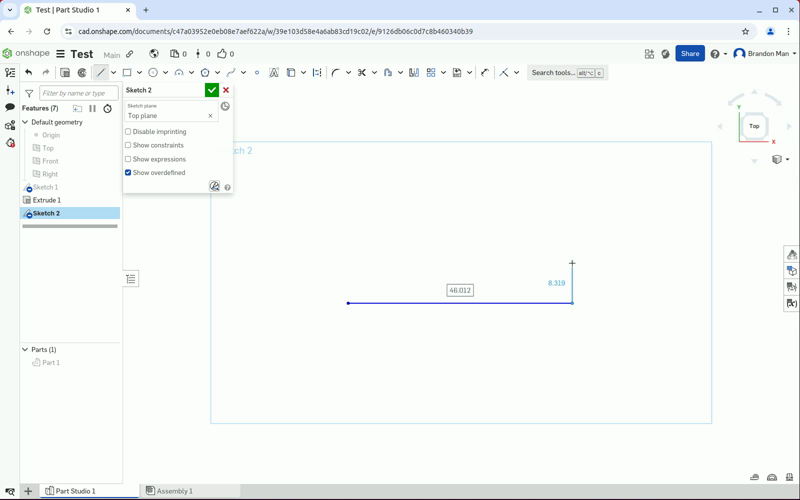
key_down(shift)
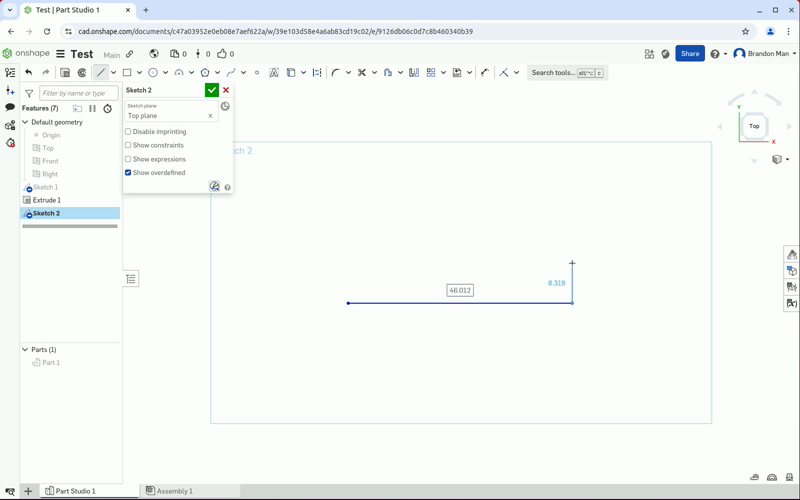
mouse_move(348, 262)
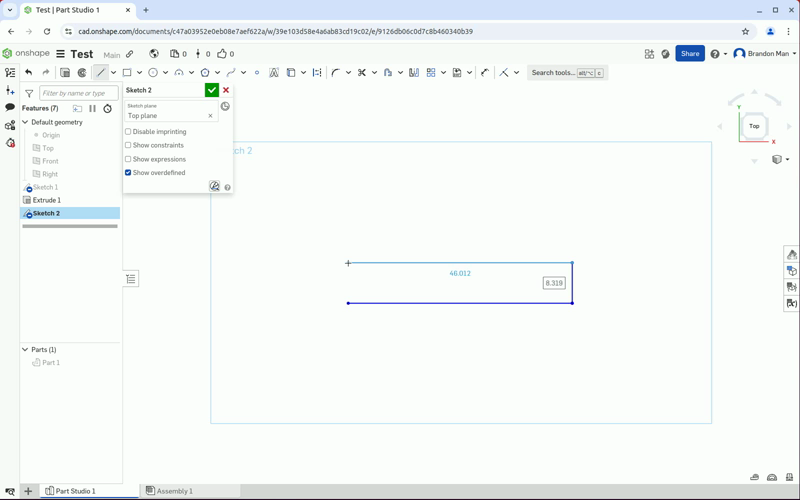
click(348, 262)
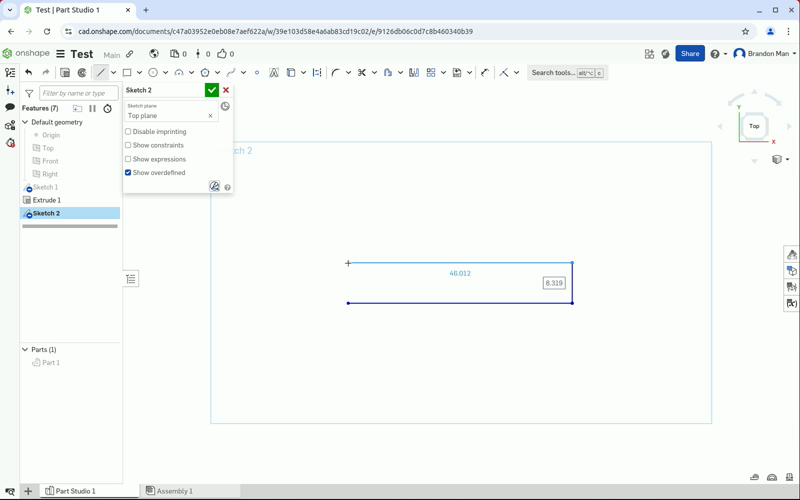
key_up(shift)
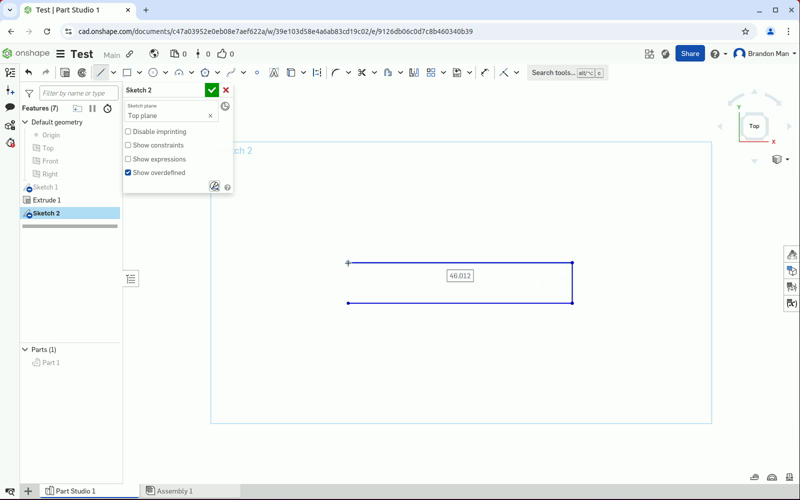
mouse_move(378, 262)
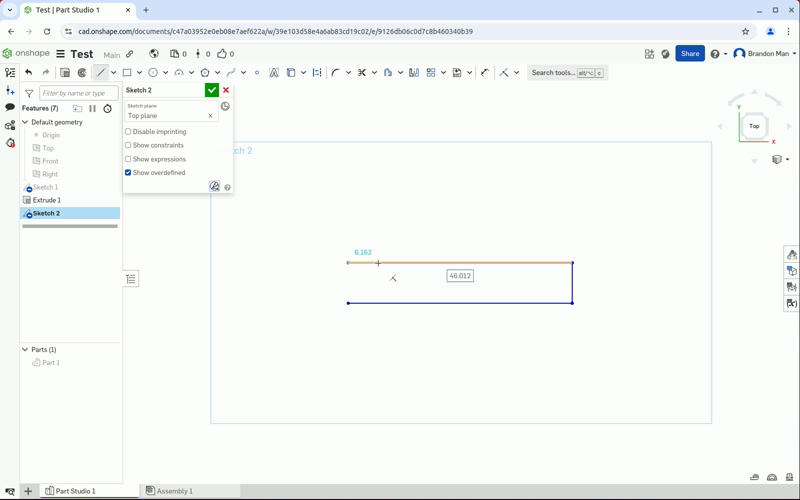
key_down(shift)
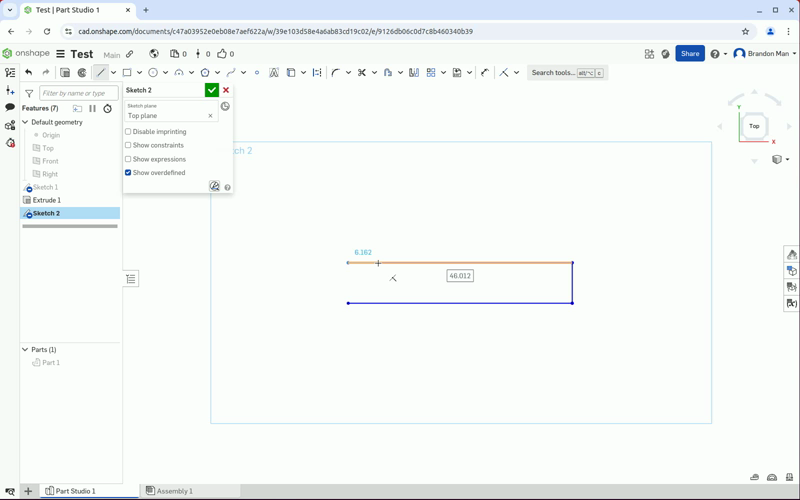
mouse_move(348, 303)
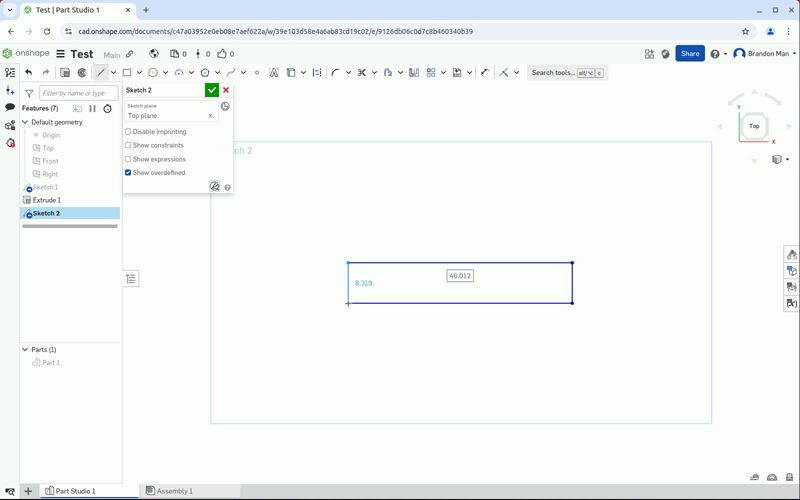
key_up(shift)
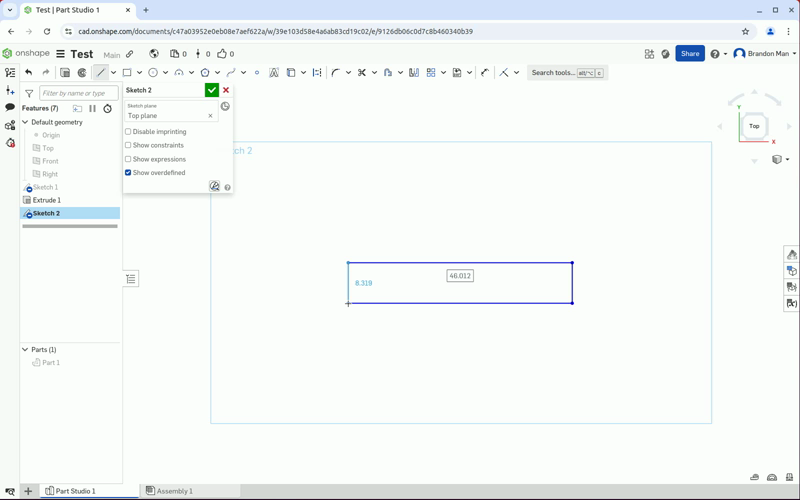
click(348, 303)
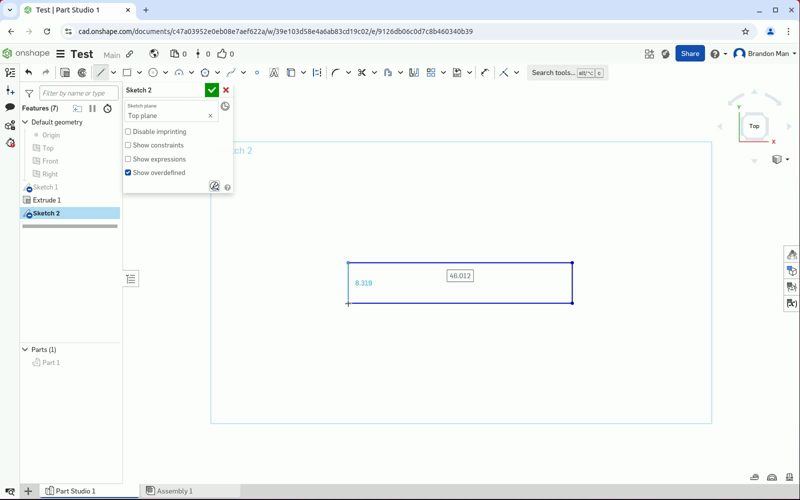
key(esc)
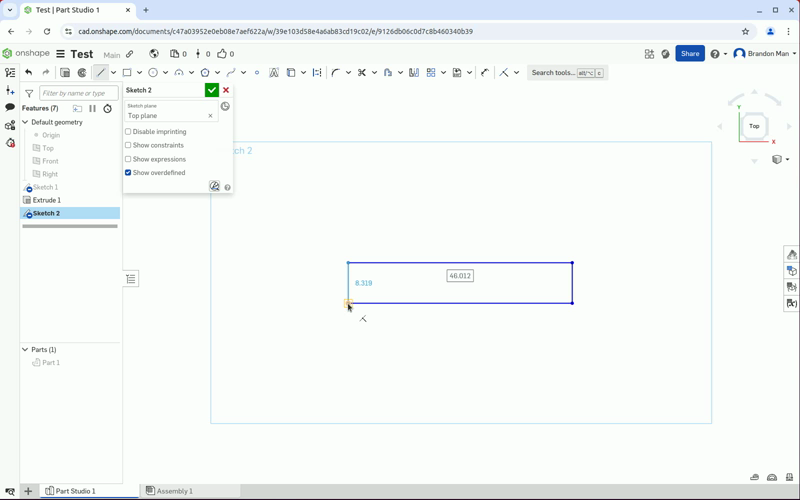
key(c)
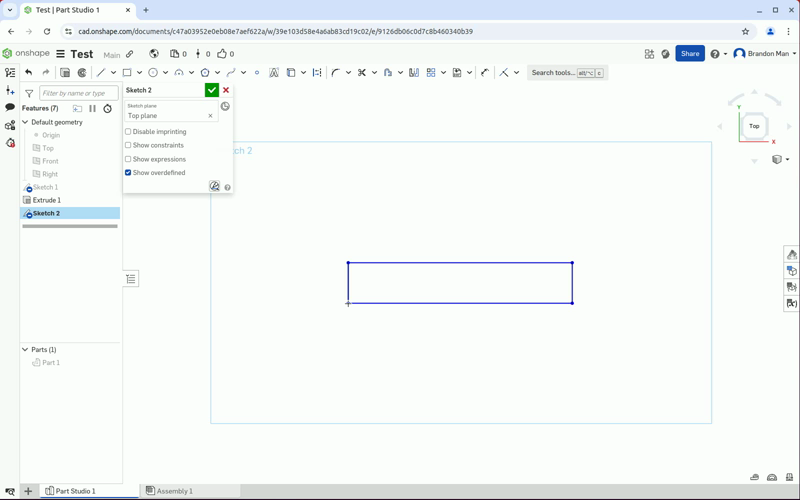
key_down(shift)
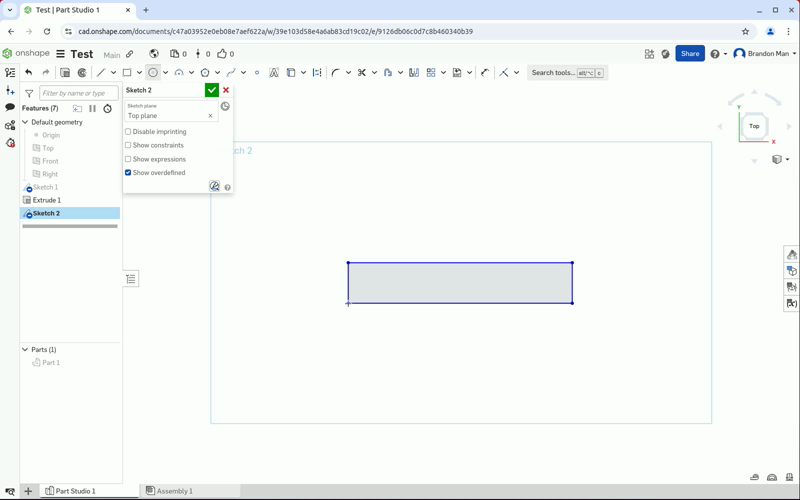
mouse_move(371, 284)
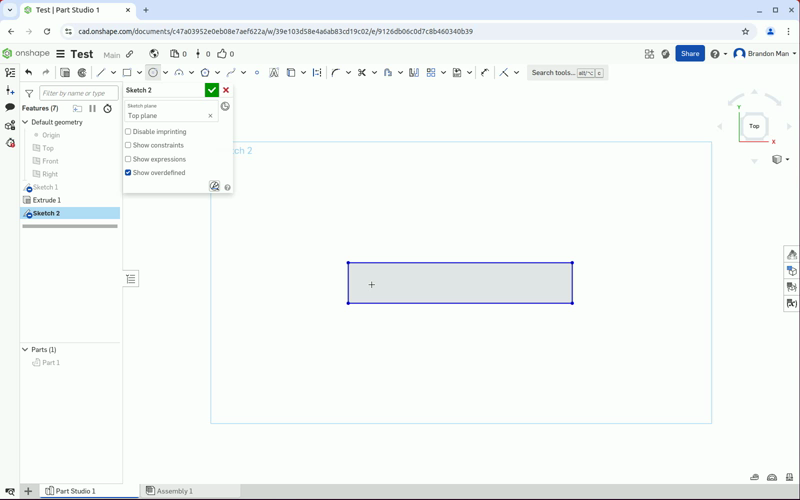
click(371, 284)
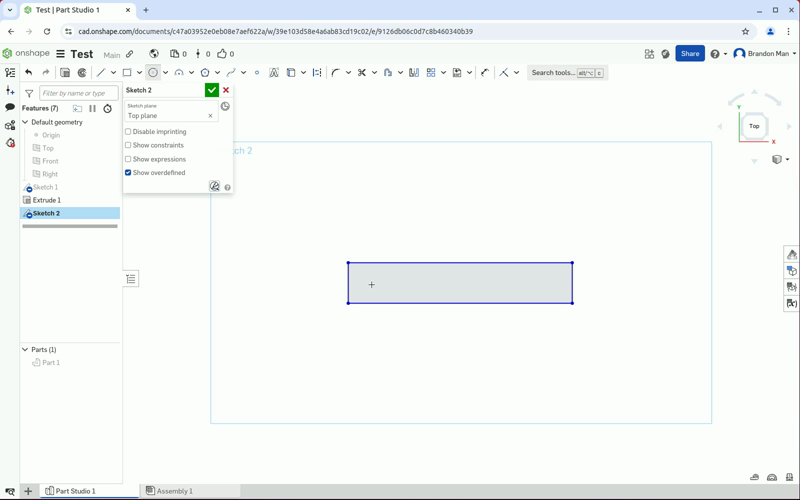
key_up(shift)
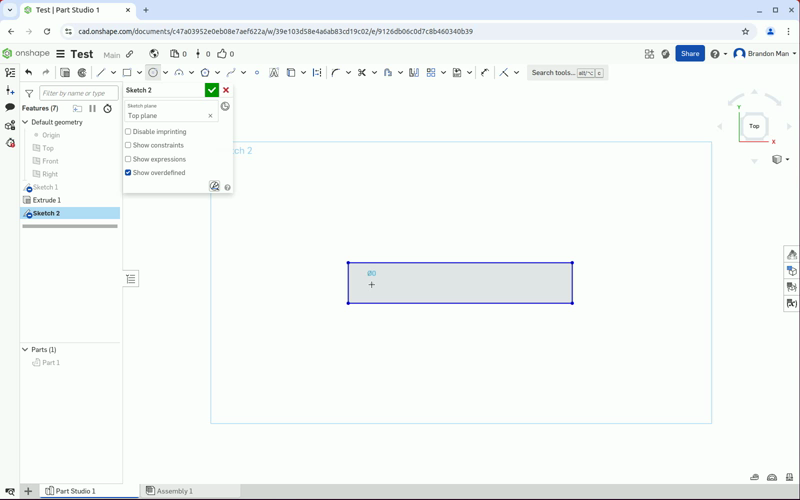
mouse_move(388, 284)
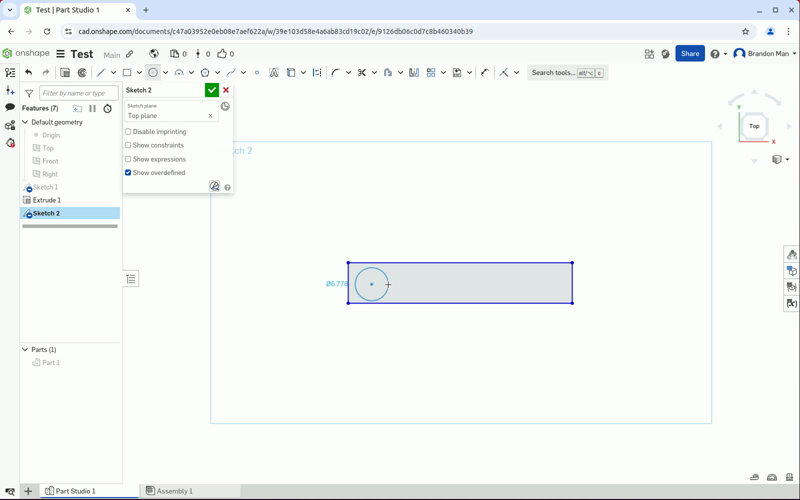
click(388, 284)
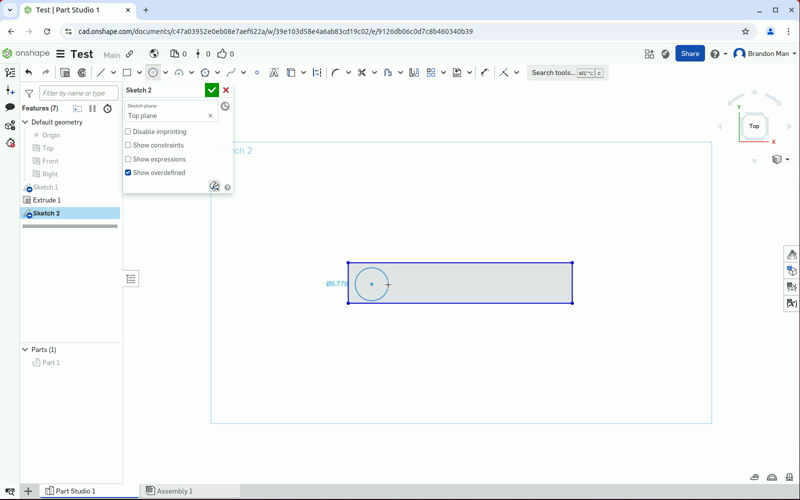
key(esc)
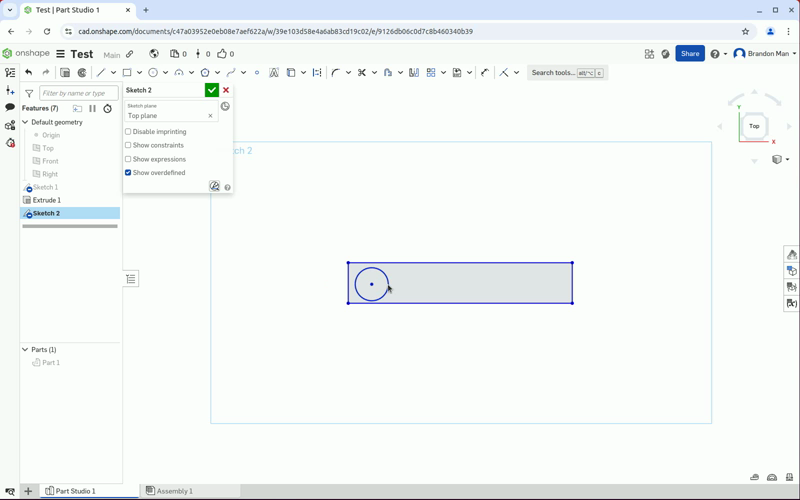
mouse_move(454, 277)
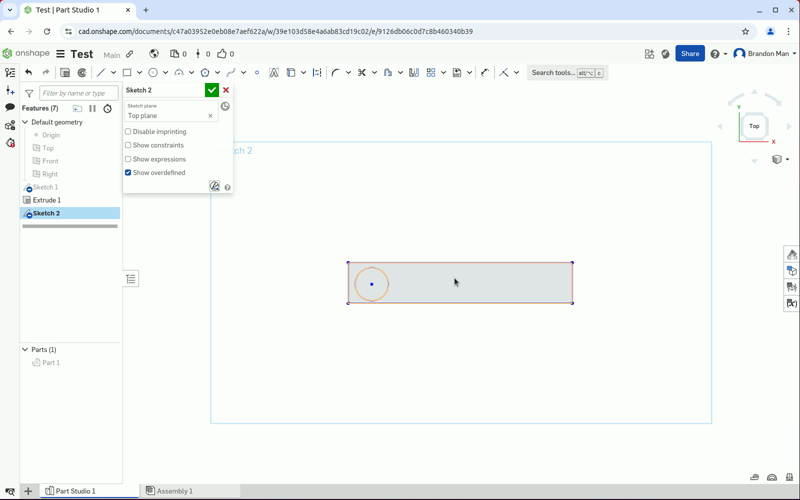
click(454, 277)
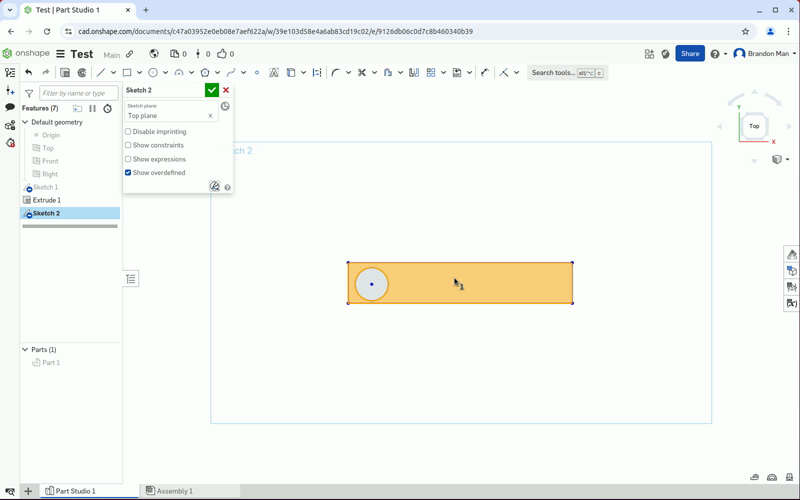
mouse_move(73, 352)
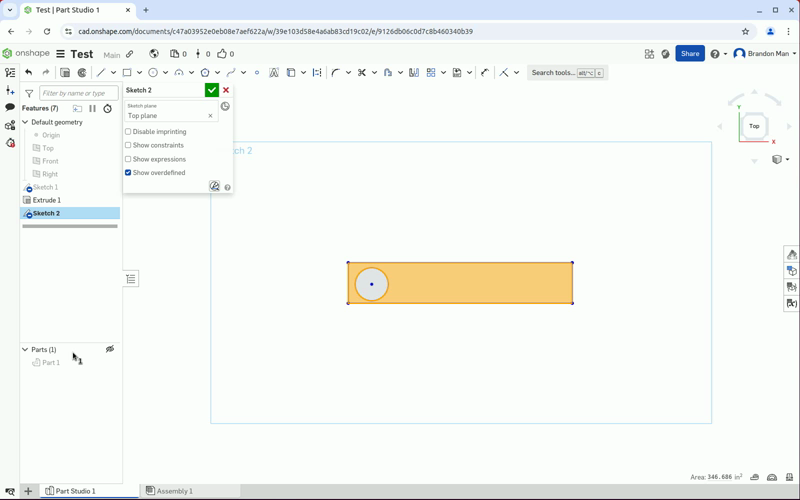
key(shift+y)
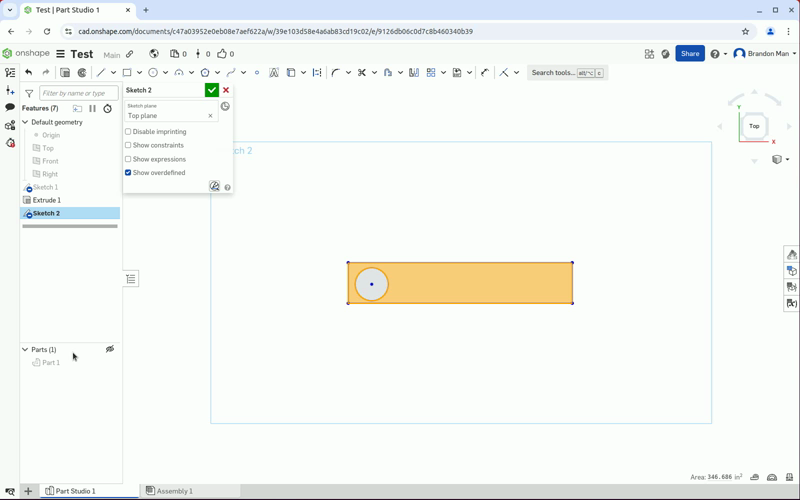
key(shift+e)
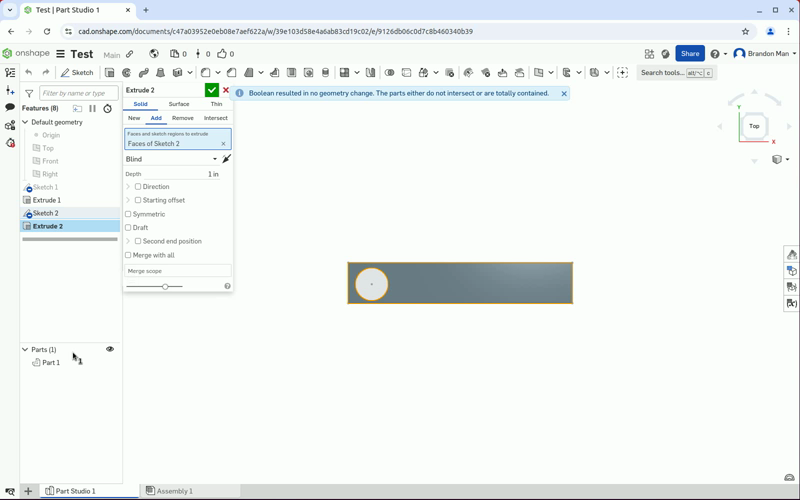
mouse_move(143, 106)
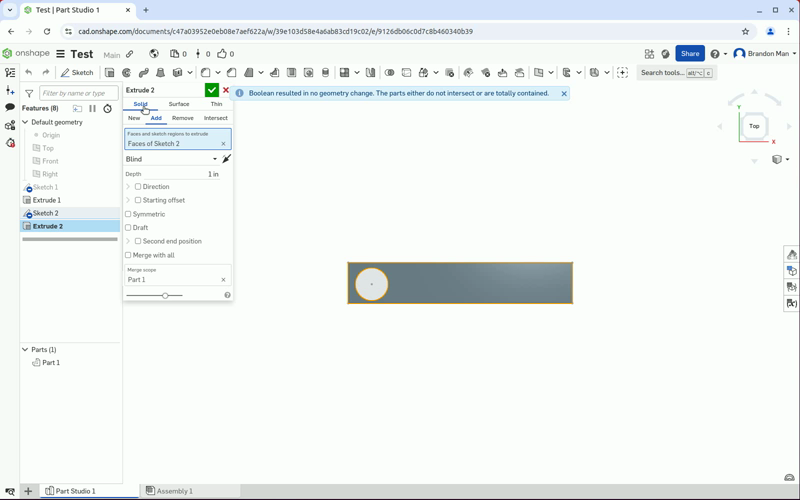
click(143, 106)
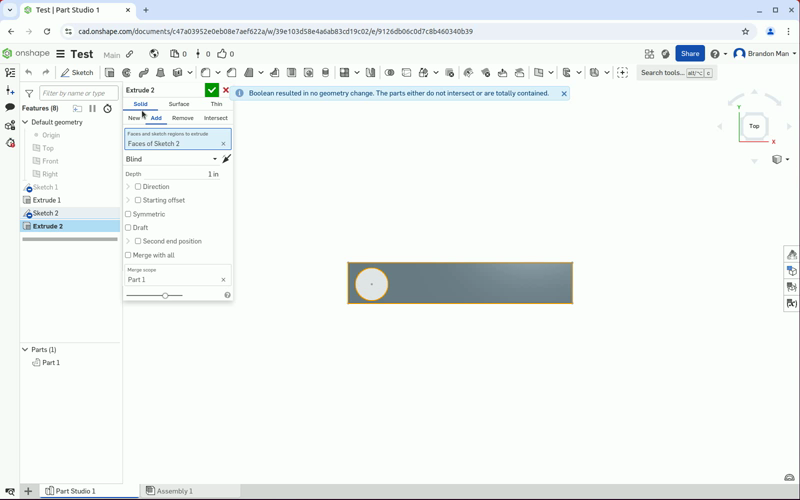
mouse_move(137, 120)
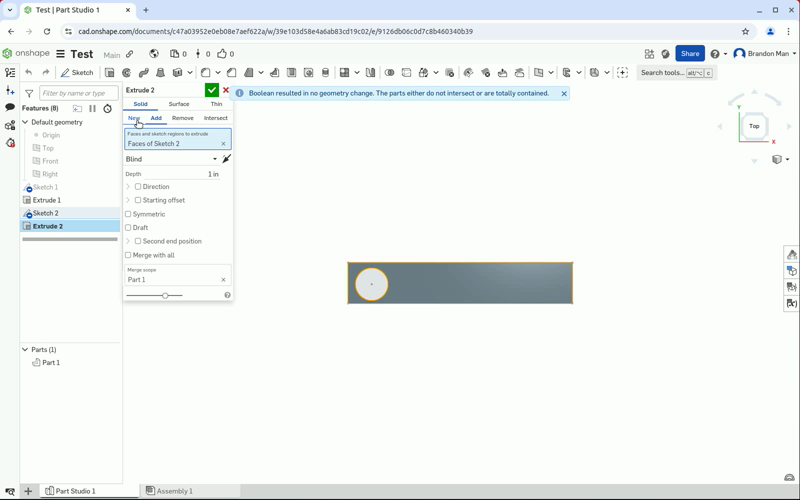
click(137, 120)
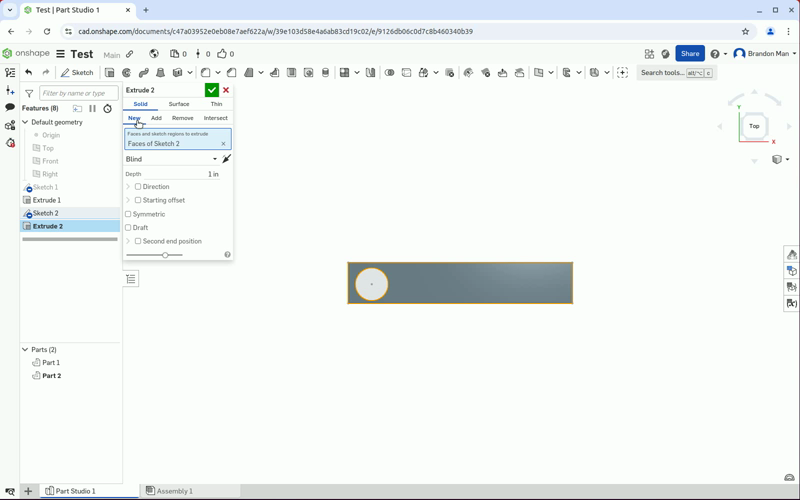
key(tab, 4)
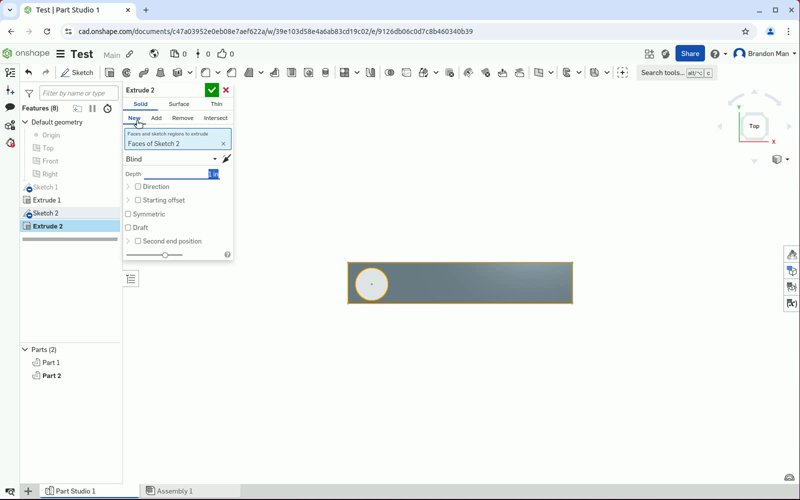
text(1.204)
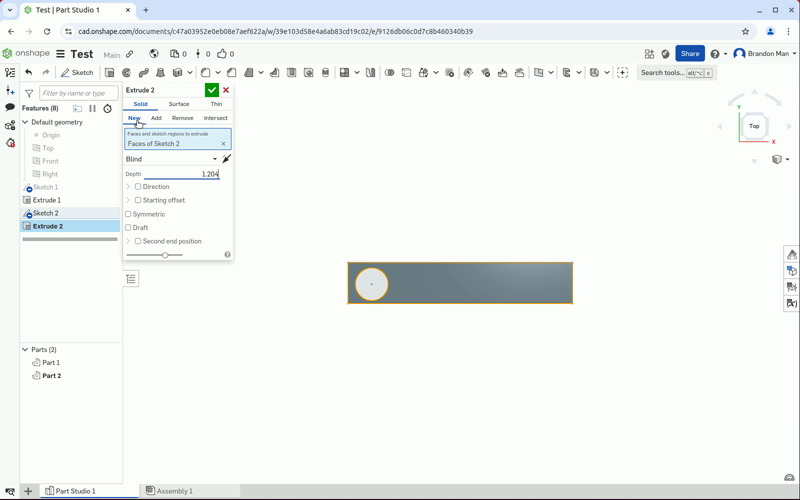
key(enter)
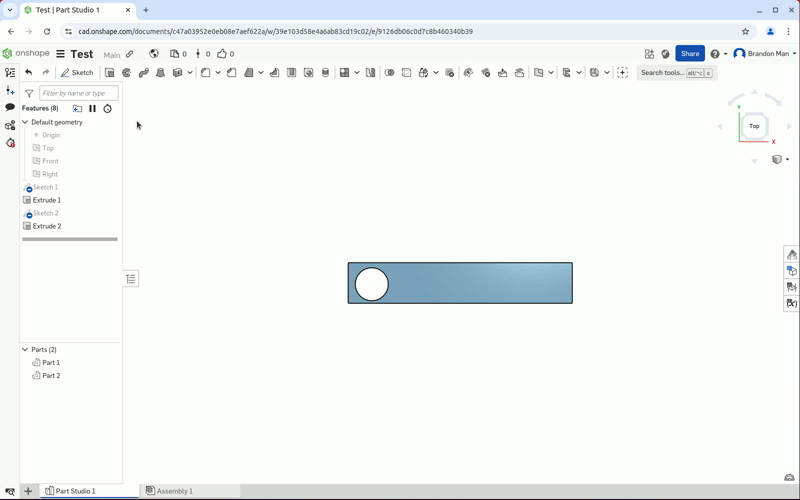
key(shift+h)
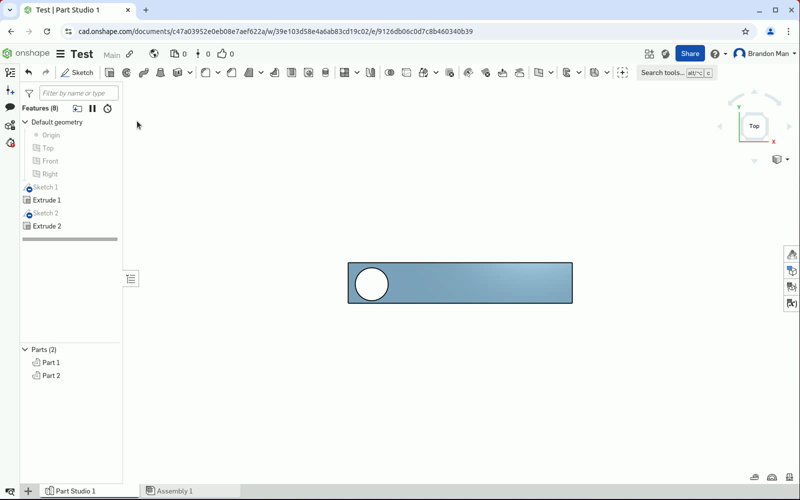
key(shift+h)
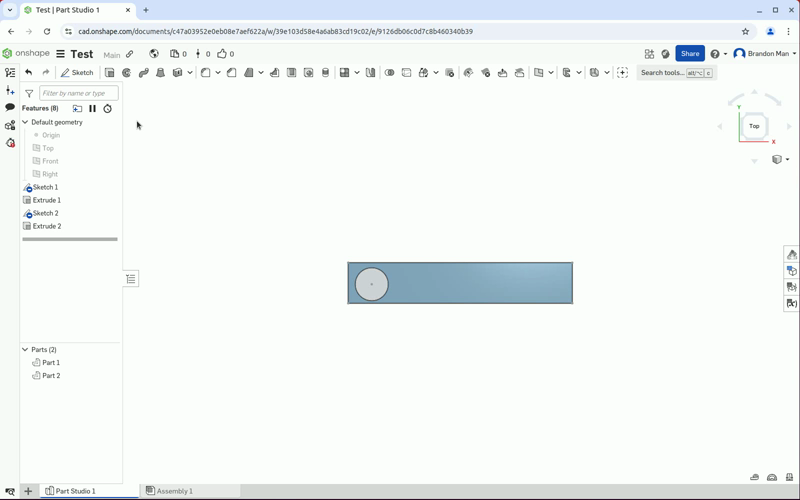
key(shift+7)
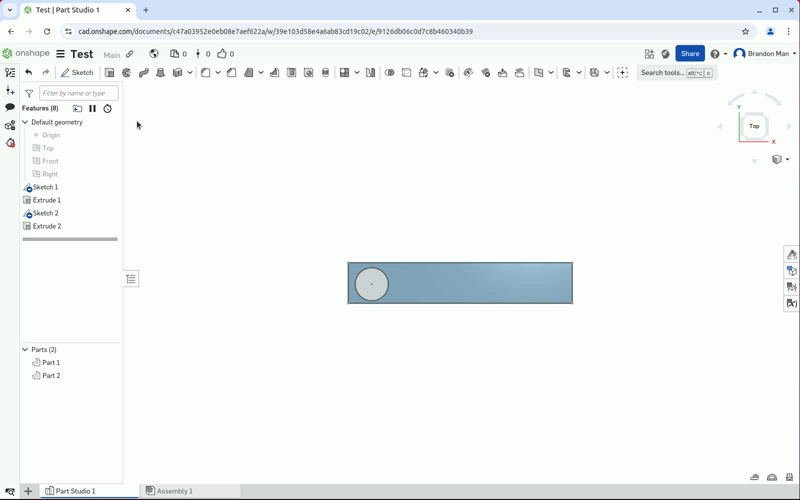
key(up, 3)
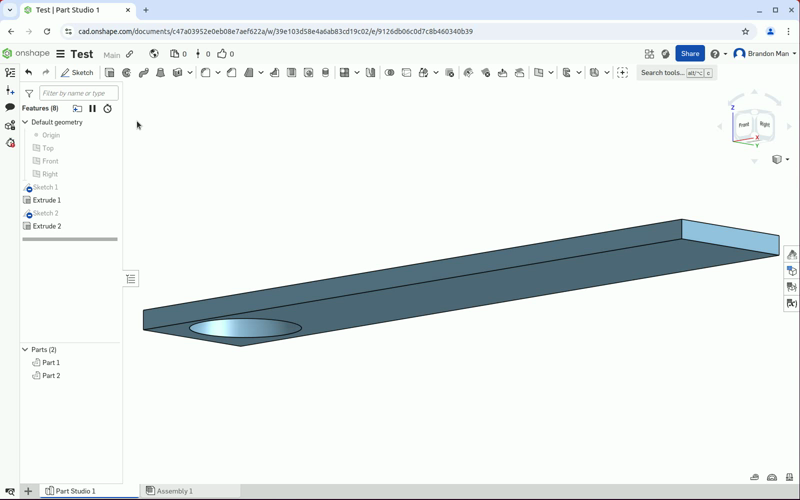
key(left, 3)
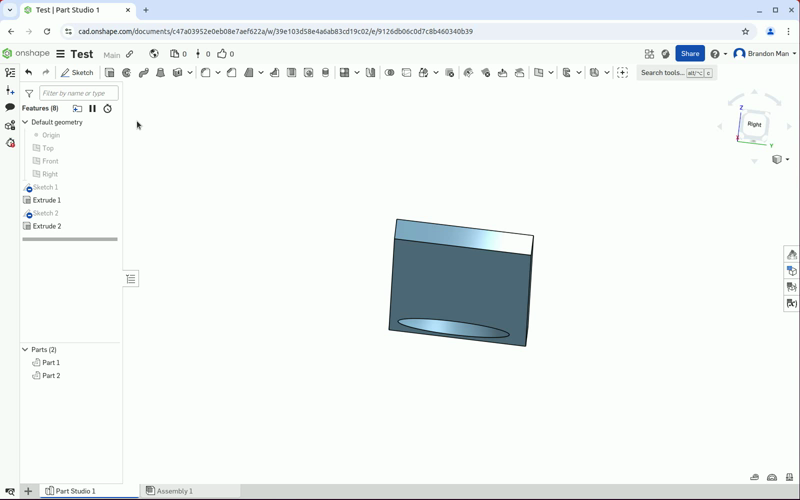
key(right, 3)
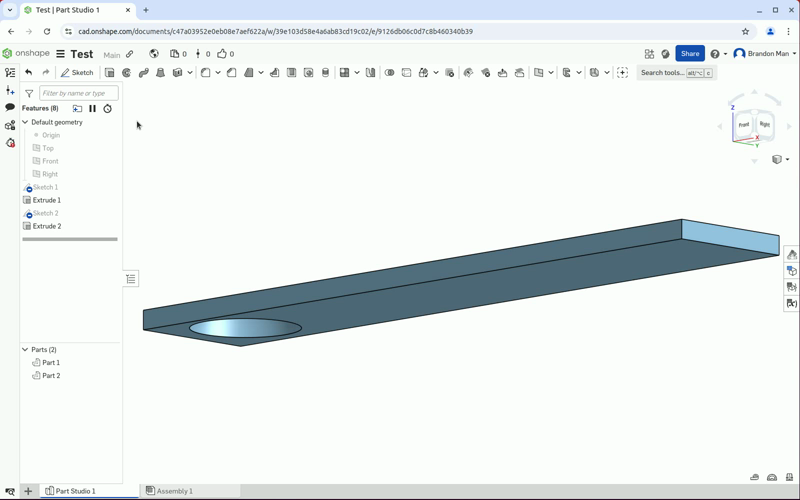
key(down, 3)
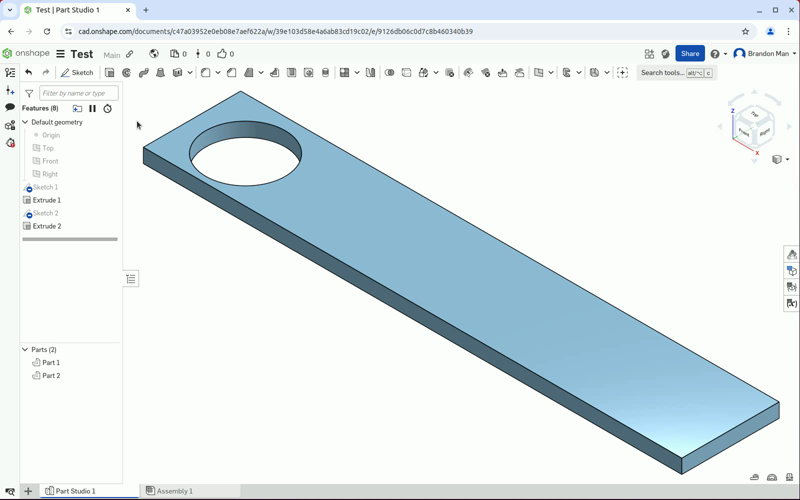
mouse_move(73, 189)
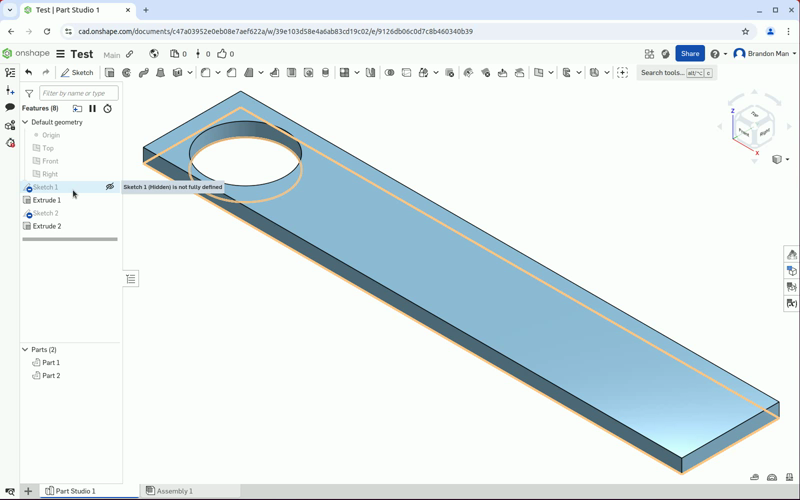
click(73, 189)